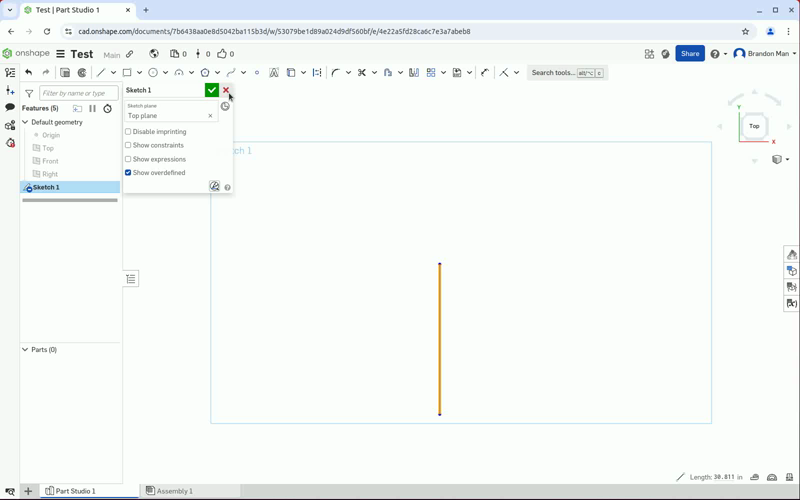
key(shift+h)
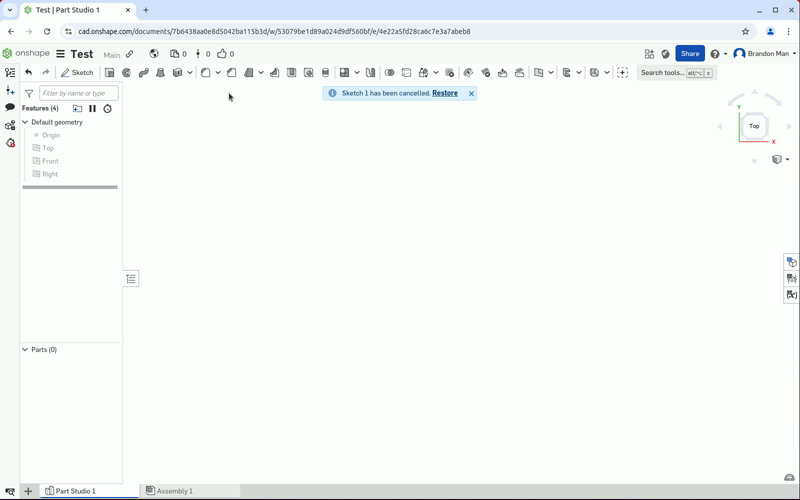
mouse_move(73, 352)
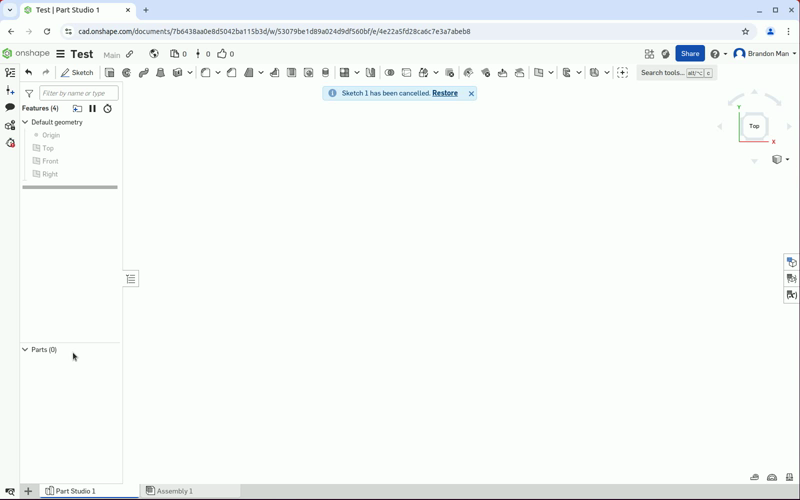
key(y)
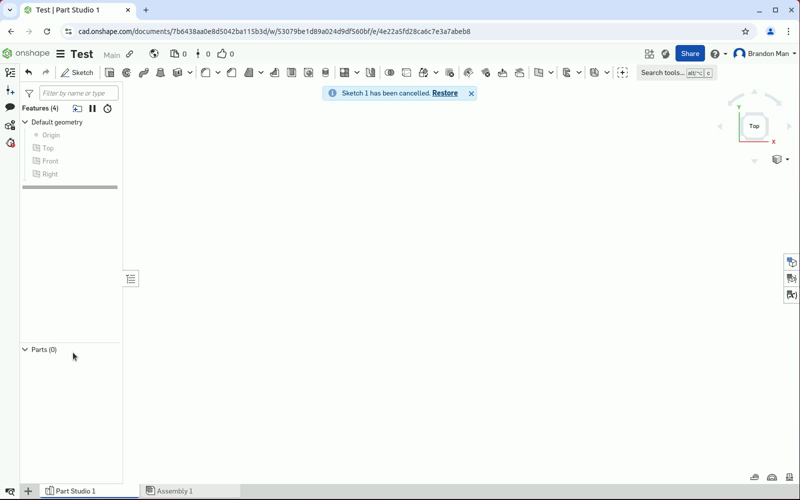
key(shift+p)
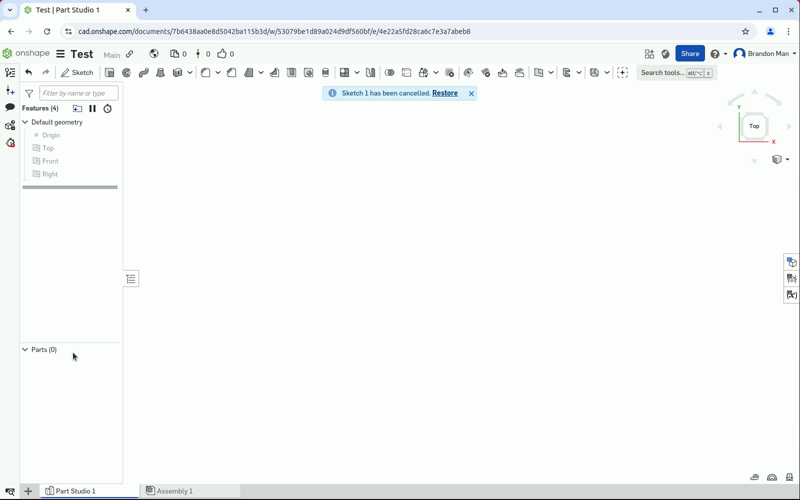
key(space)
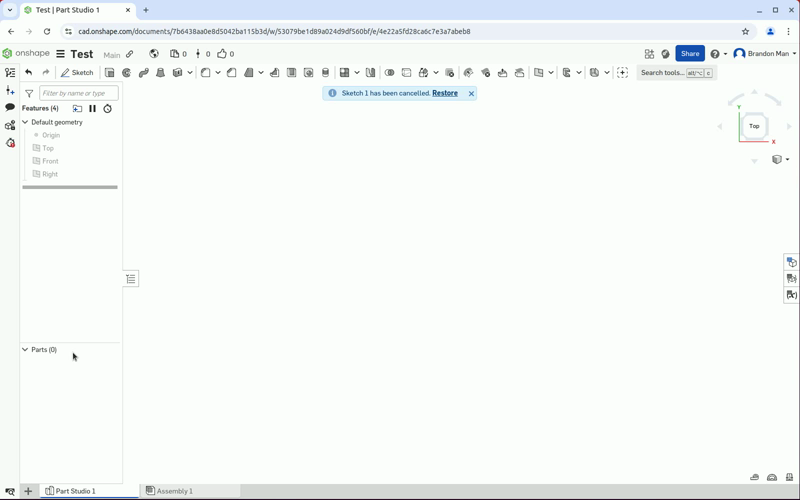
key_down(shift)
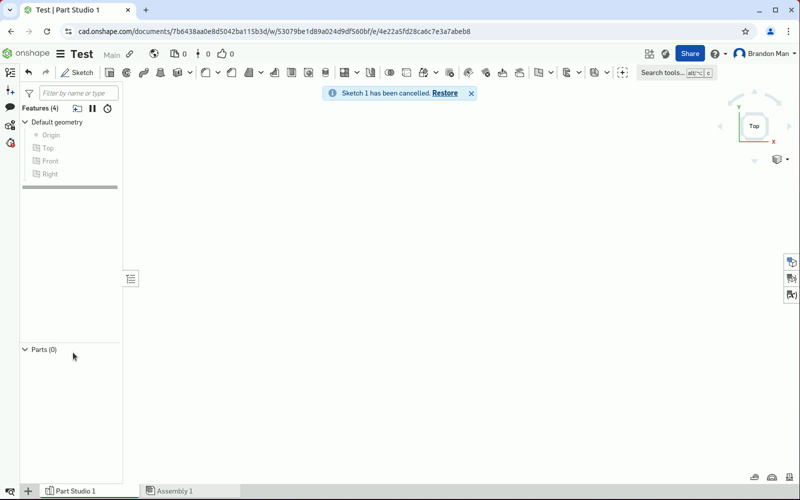
key(up)
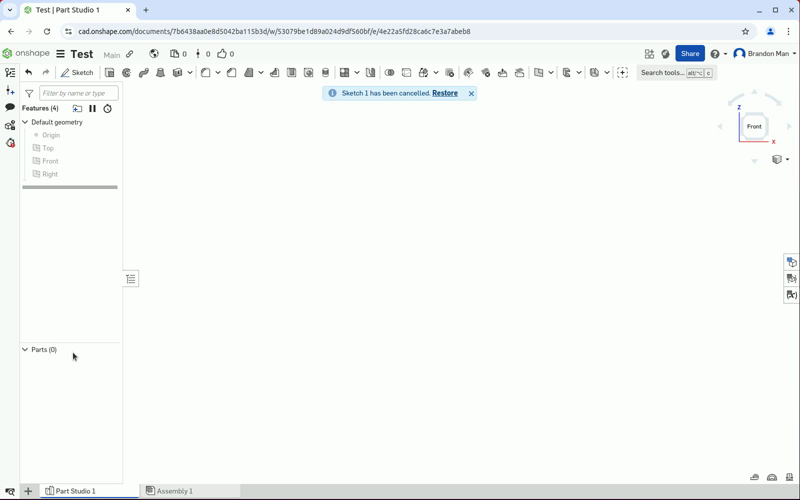
key_up(shift)
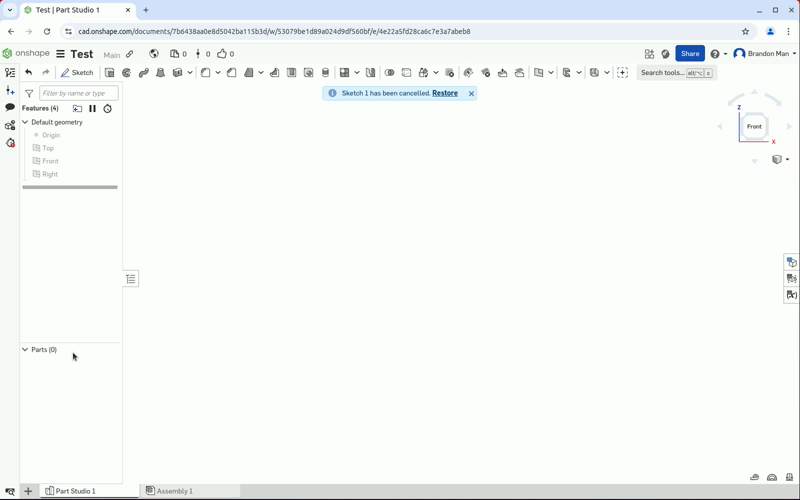
mouse_move(73, 352)
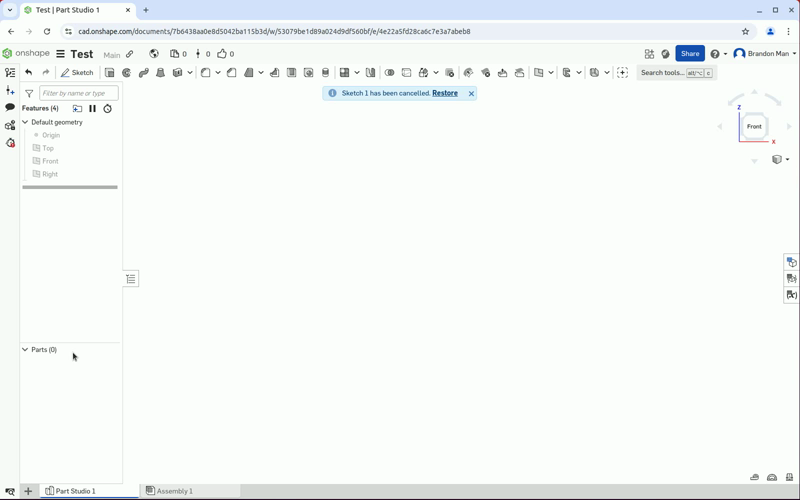
key(shift+y)
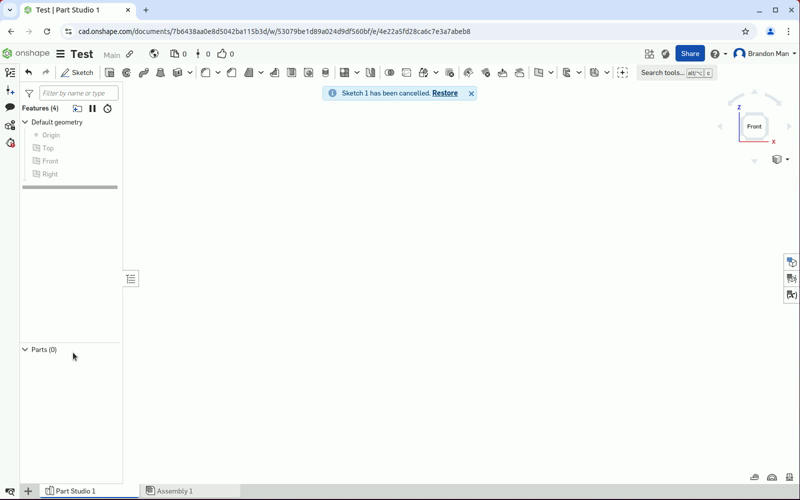
key(shift+s)
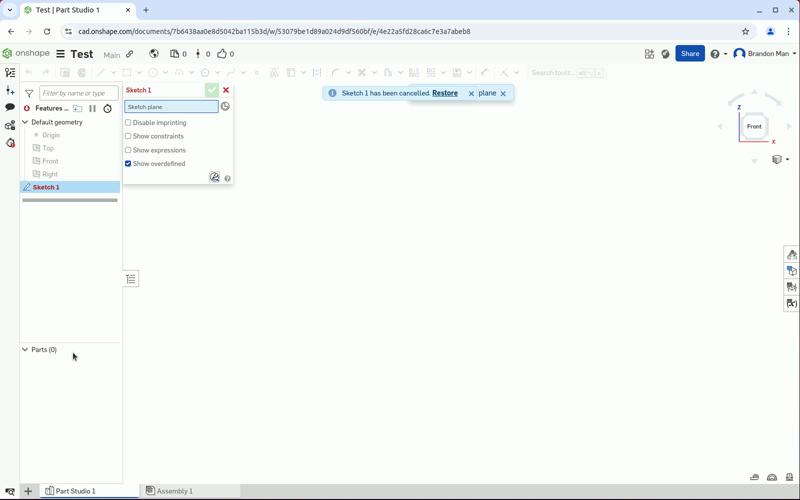
mouse_move(73, 163)
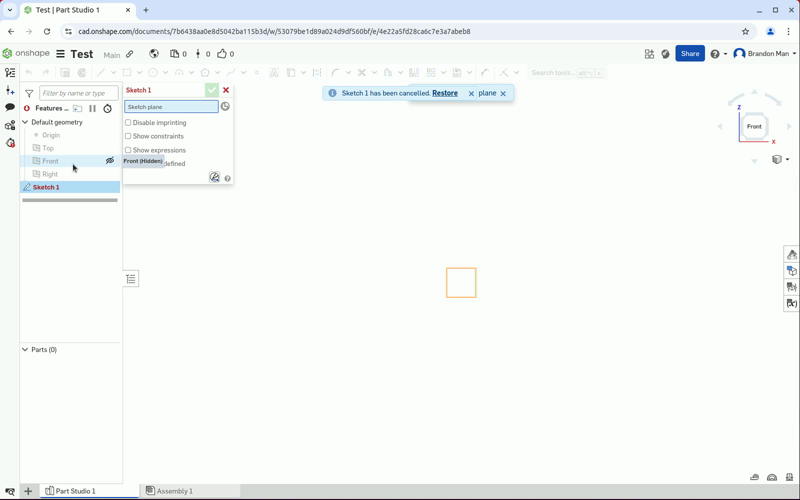
click(73, 163)
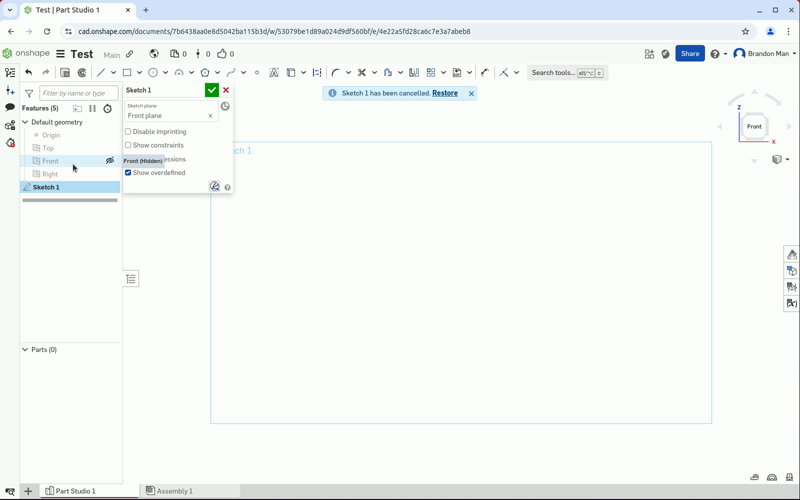
mouse_move(73, 352)
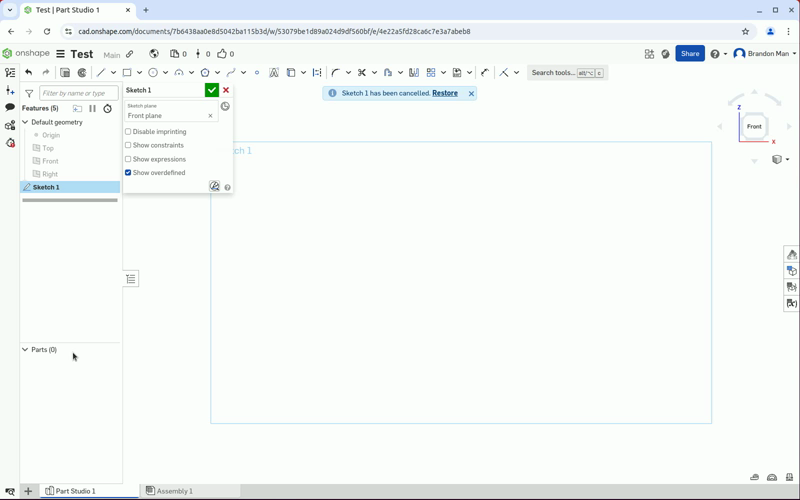
key(y)
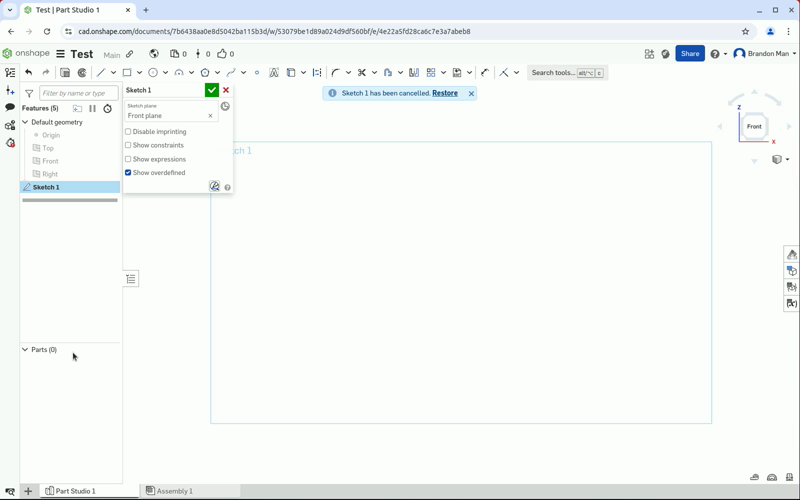
key(c)
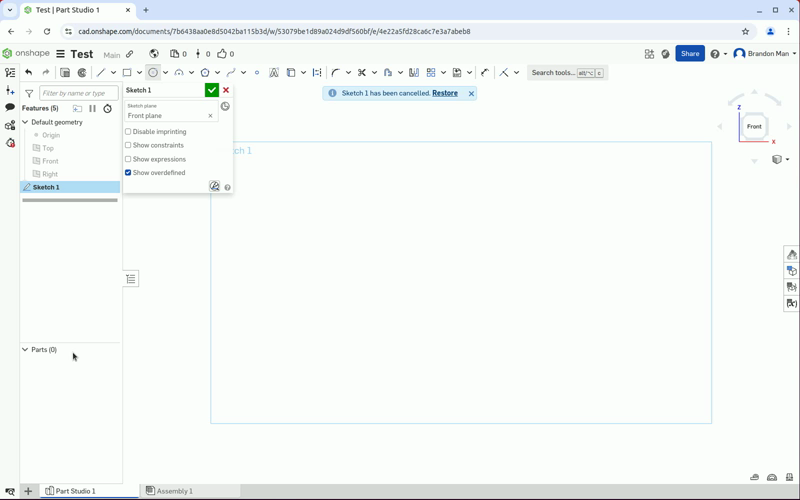
key_down(shift)
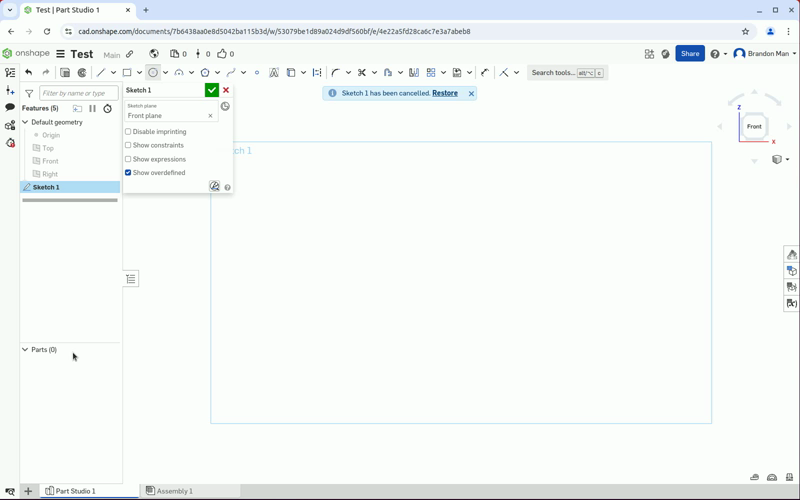
mouse_move(461, 282)
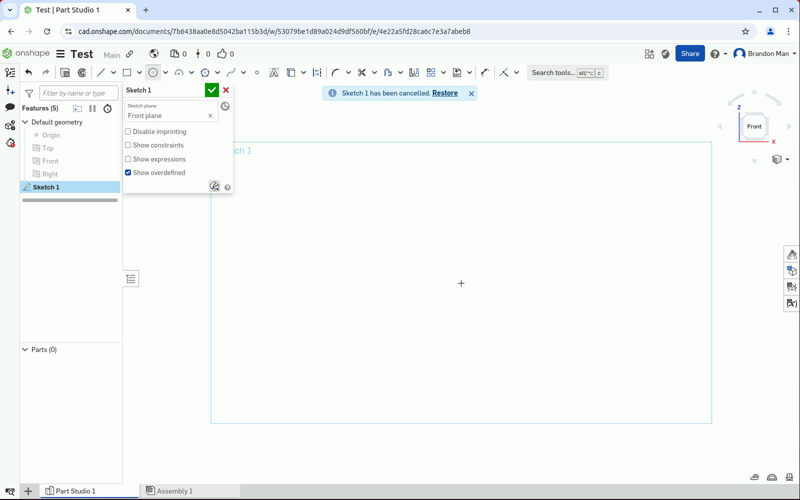
click(461, 282)
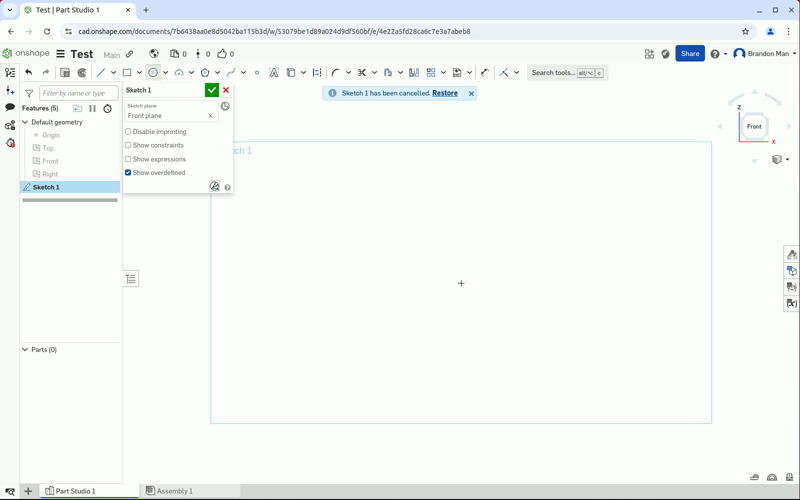
key_up(shift)
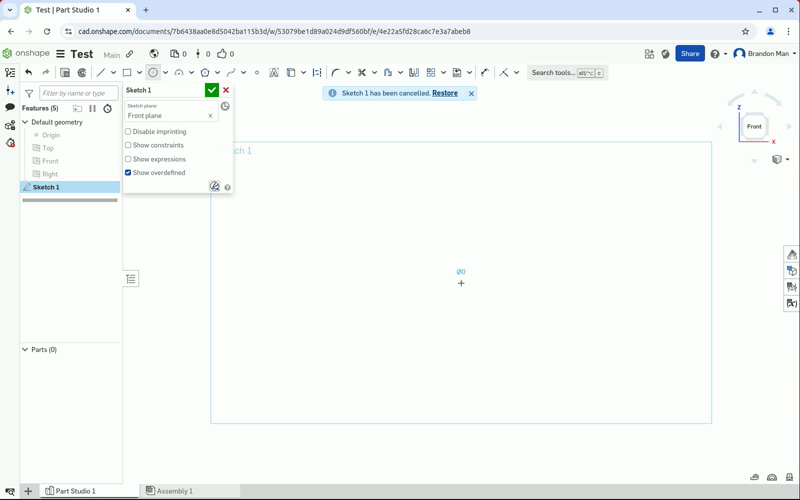
mouse_move(480, 282)
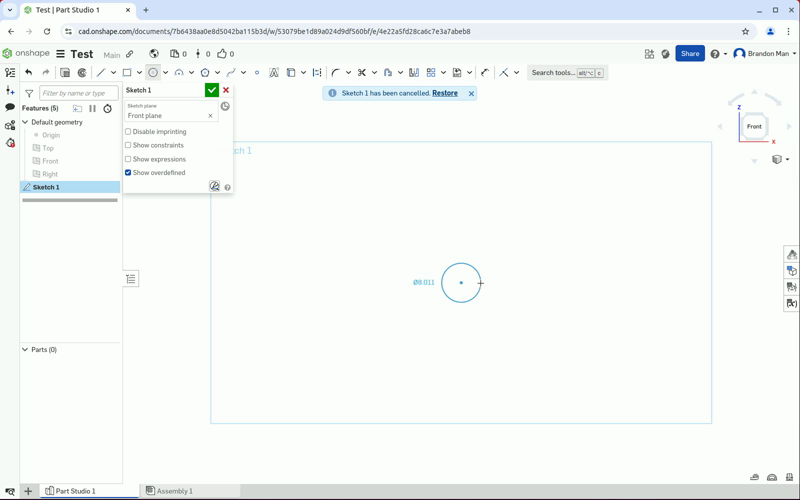
click(480, 282)
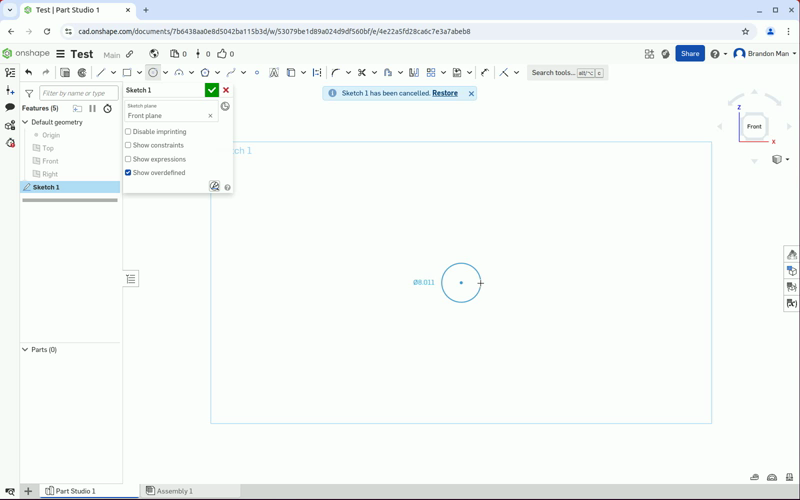
key(esc)
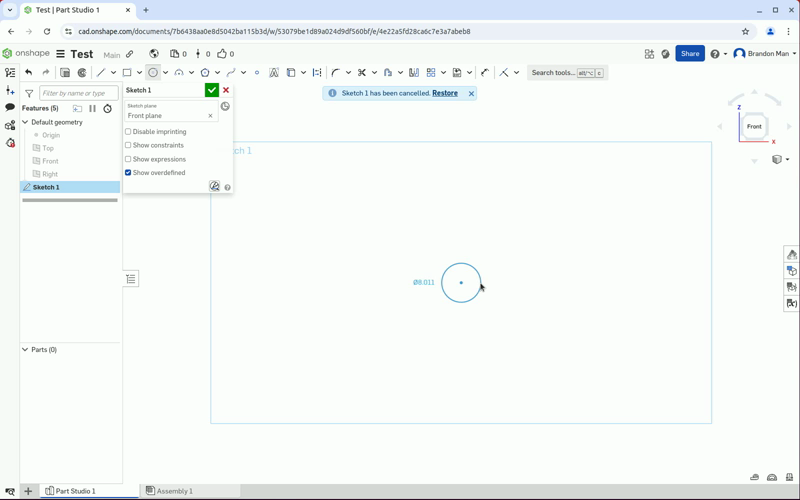
mouse_move(461, 298)
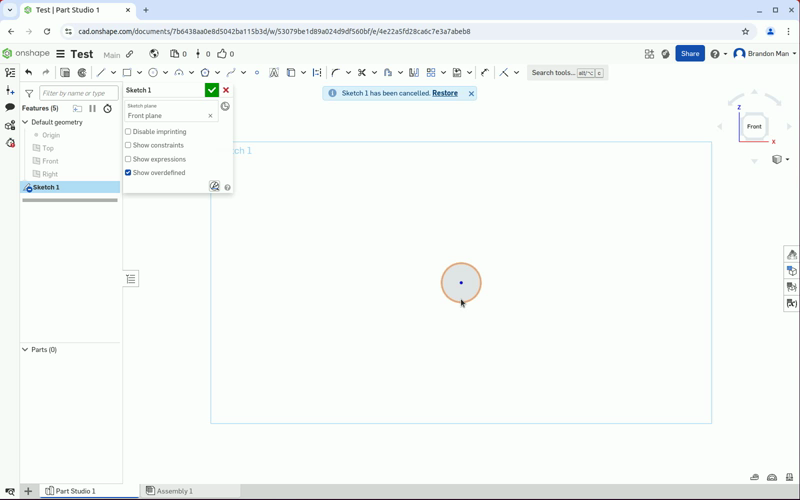
scroll(6)
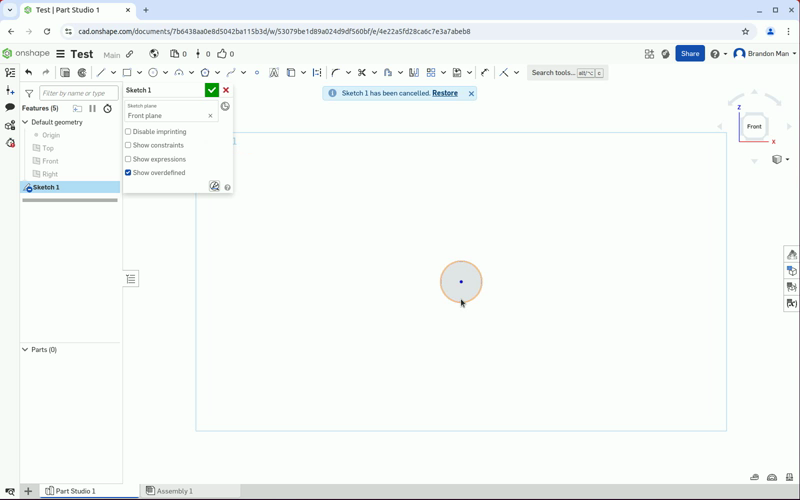
scroll(6)
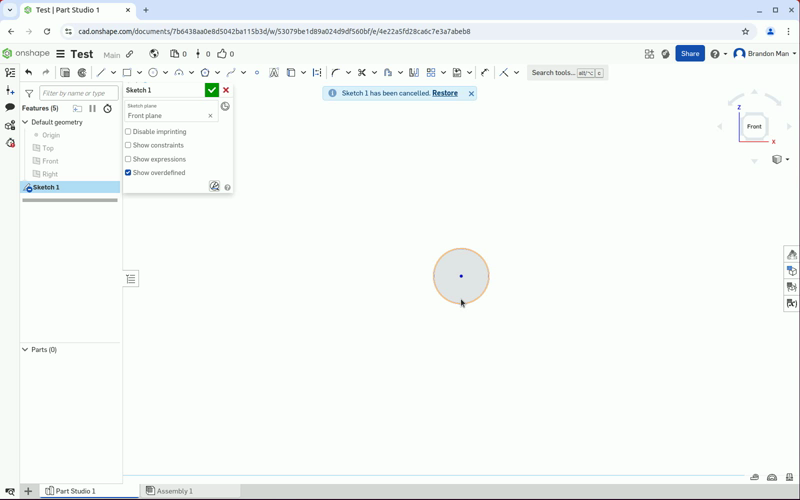
scroll(6)
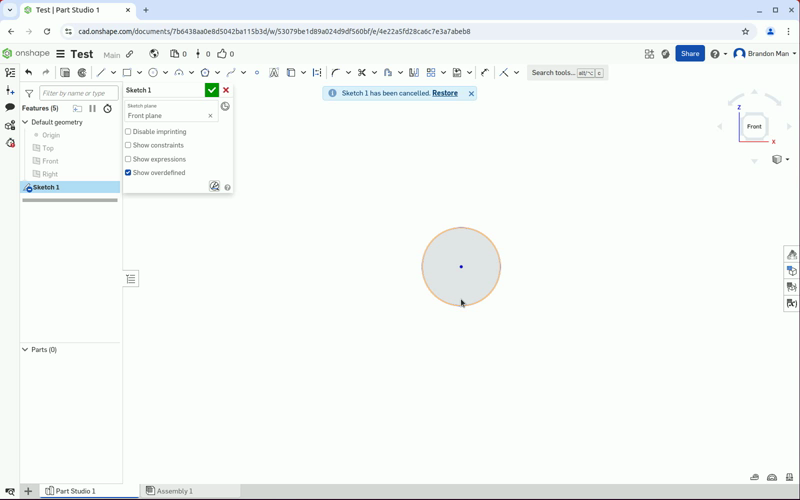
scroll(6)
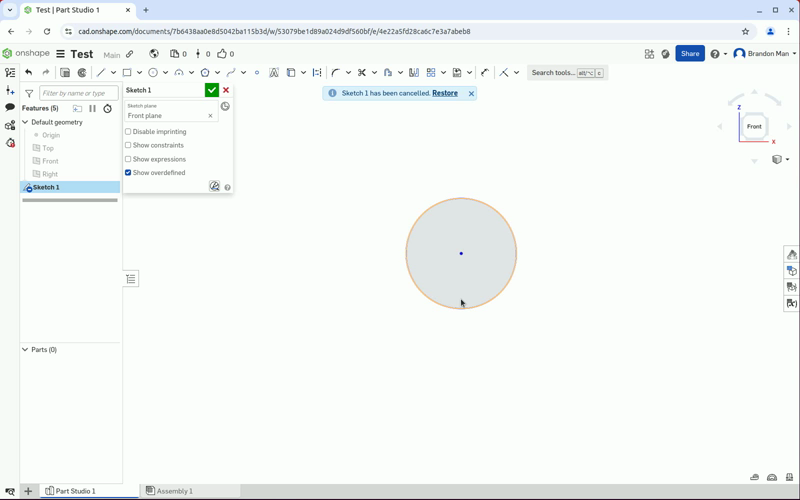
scroll(6)
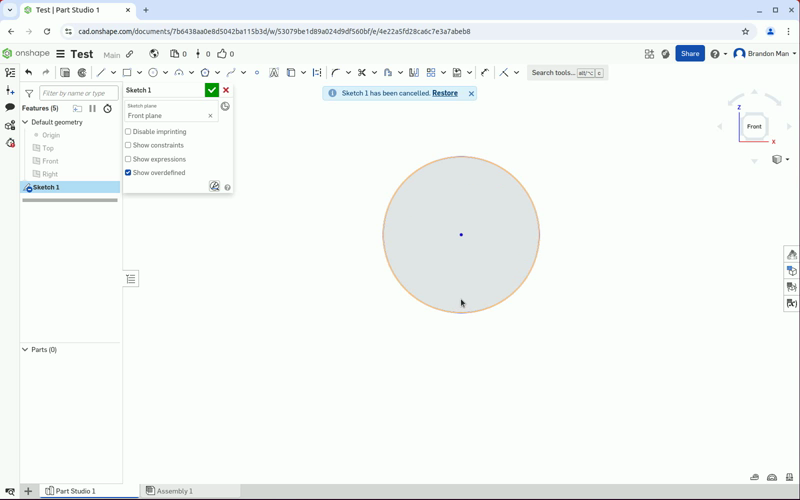
scroll(6)
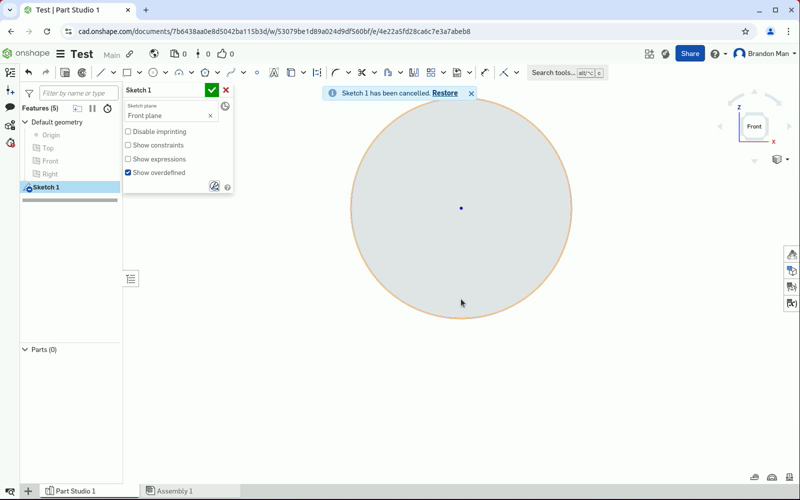
scroll(6)
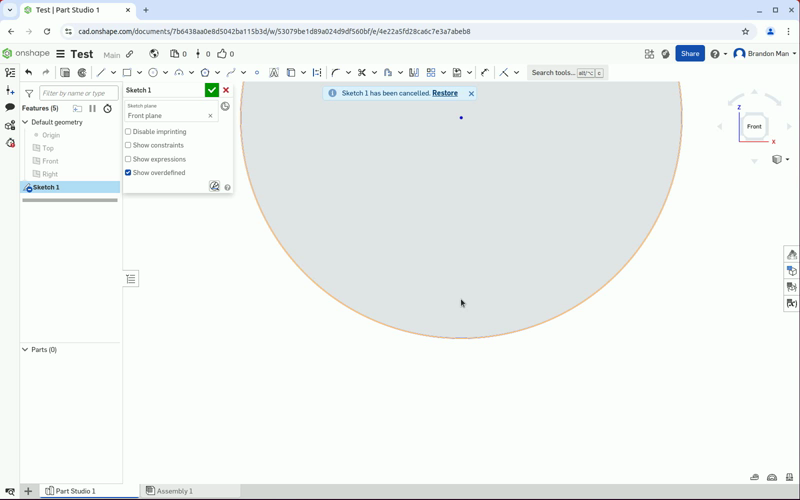
click(461, 298)
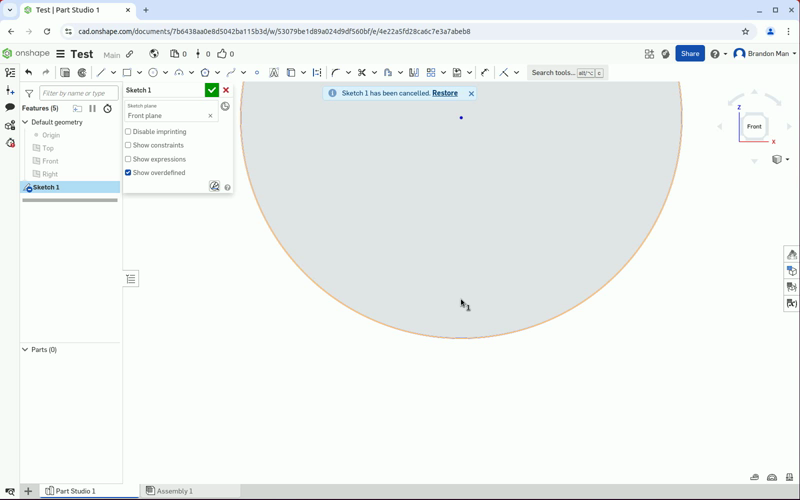
scroll(-6)
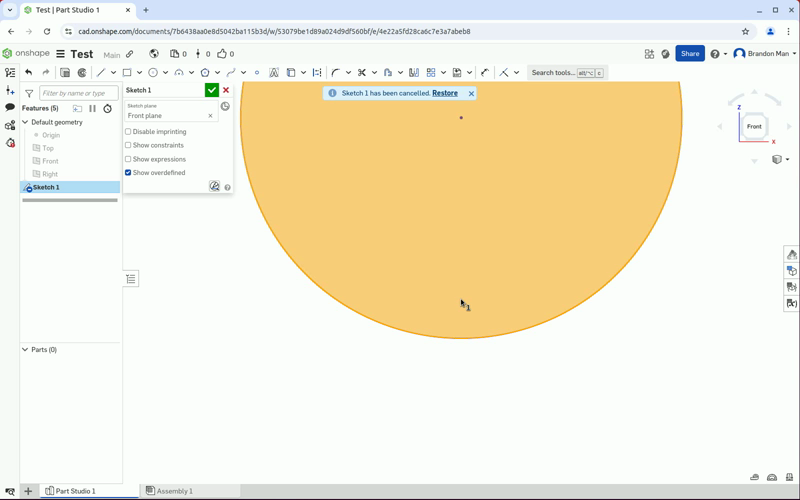
scroll(-6)
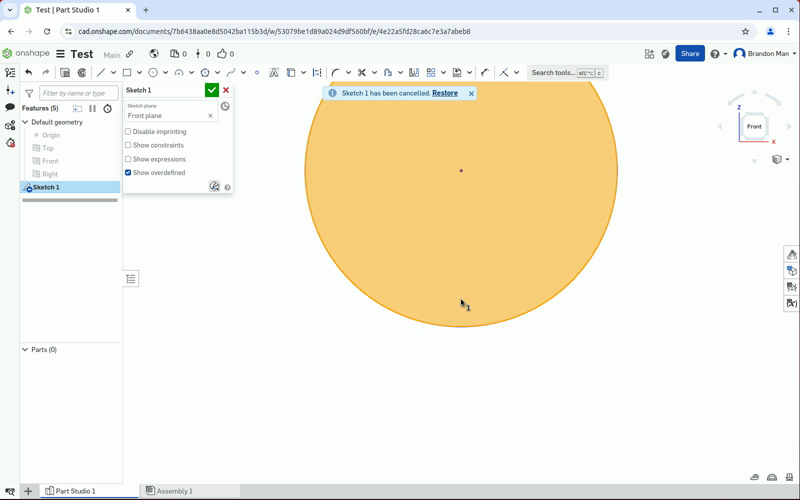
scroll(-6)
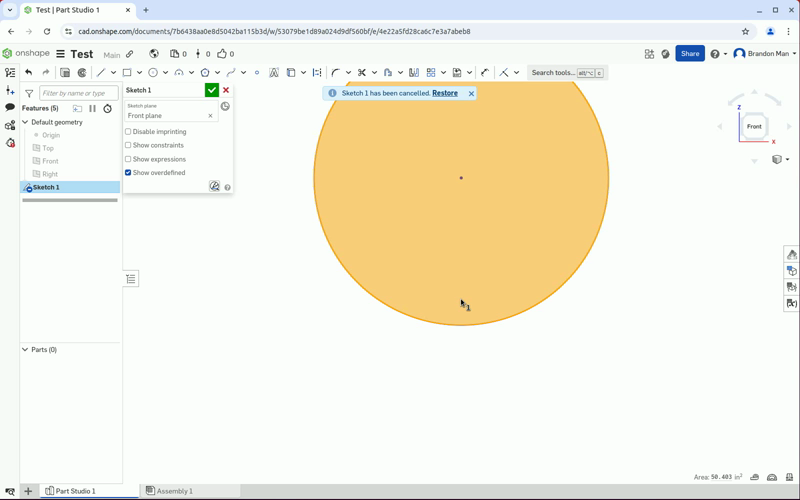
scroll(-6)
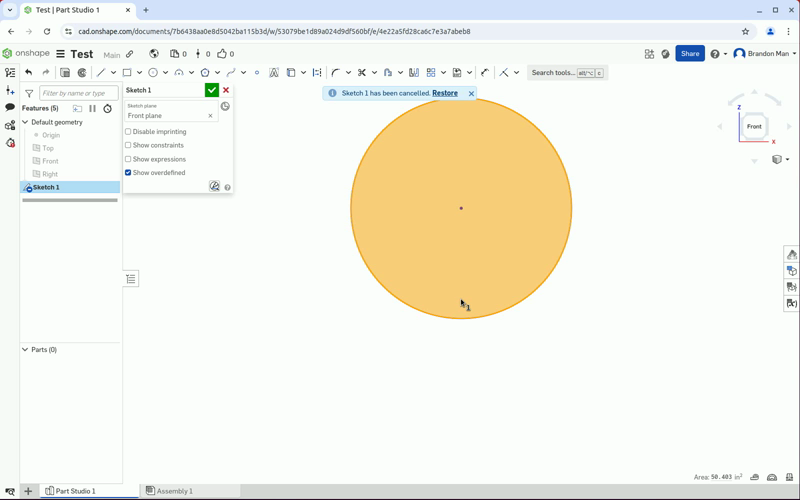
scroll(-6)
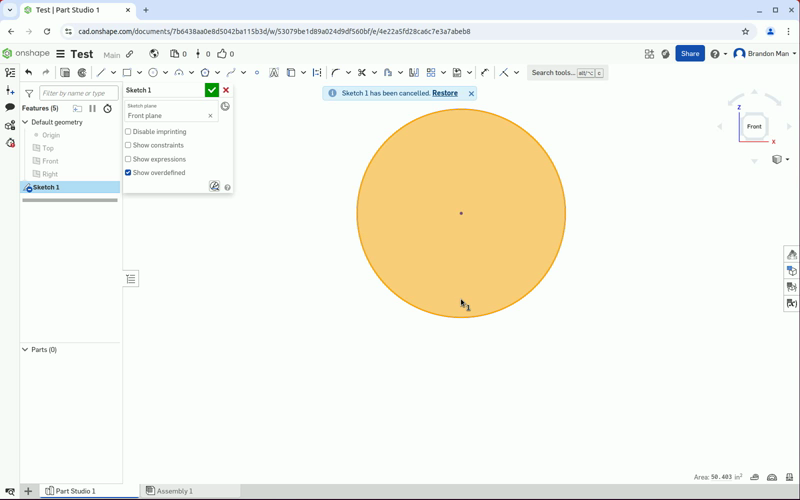
scroll(-6)
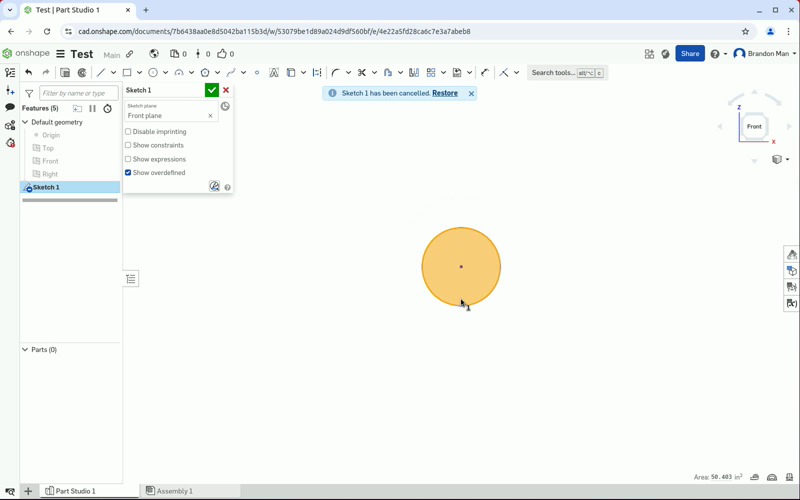
scroll(-6)
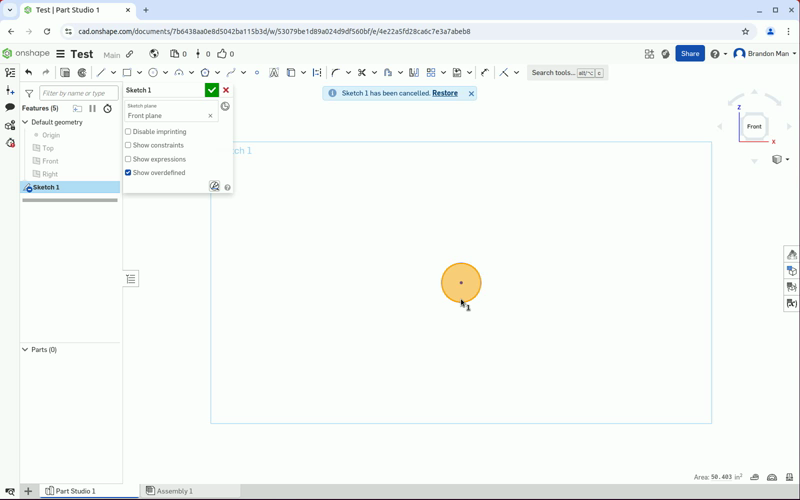
mouse_move(73, 352)
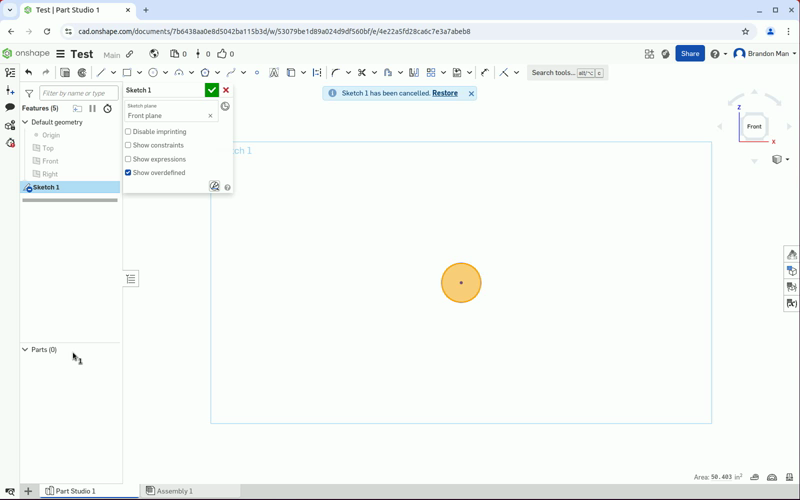
key(shift+y)
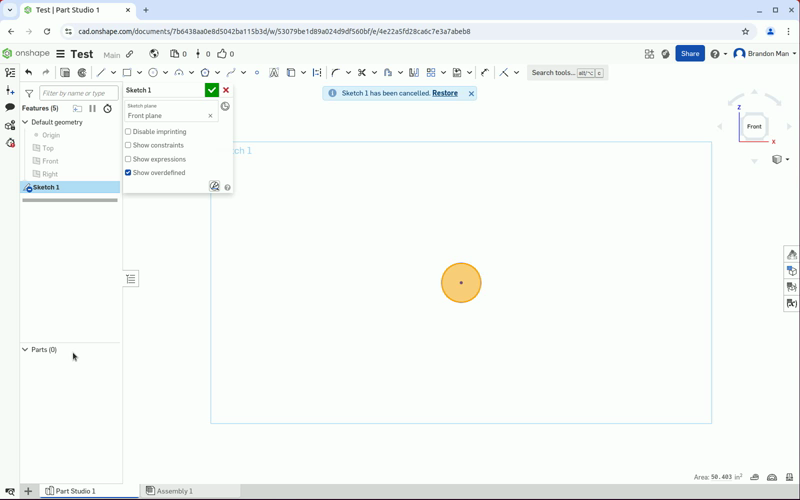
key(shift+e)
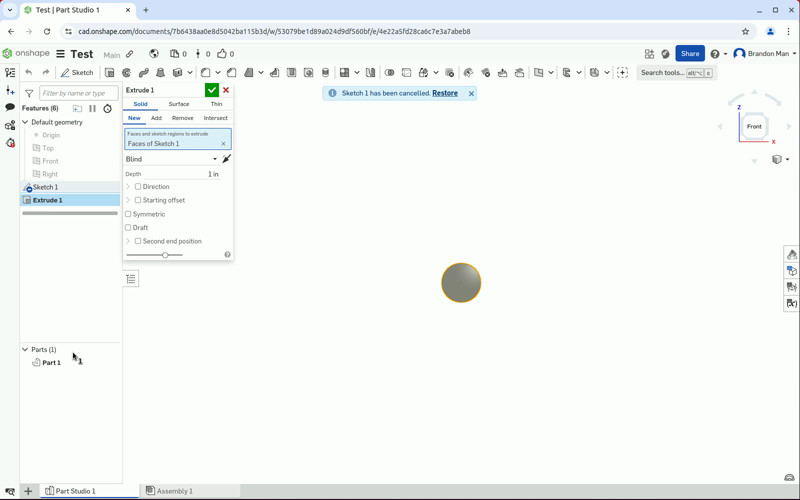
mouse_move(143, 106)
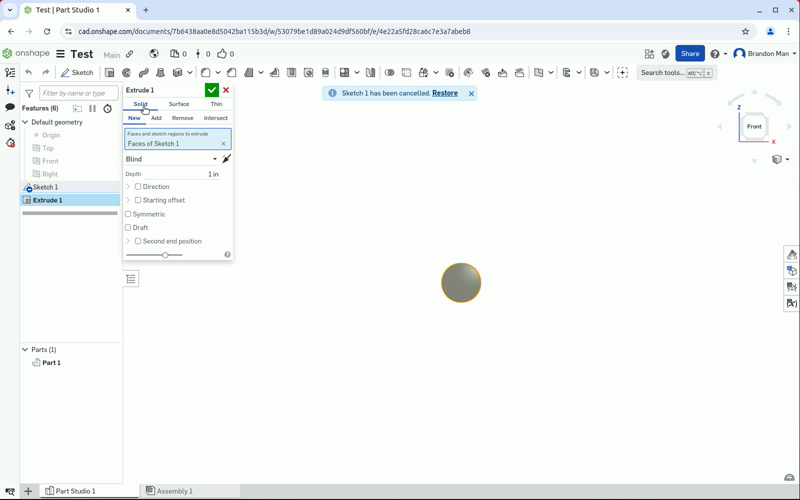
click(143, 106)
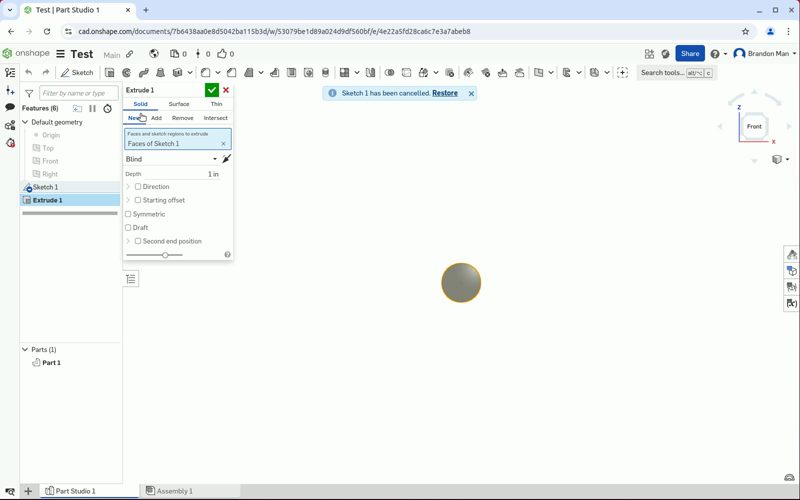
mouse_move(137, 120)
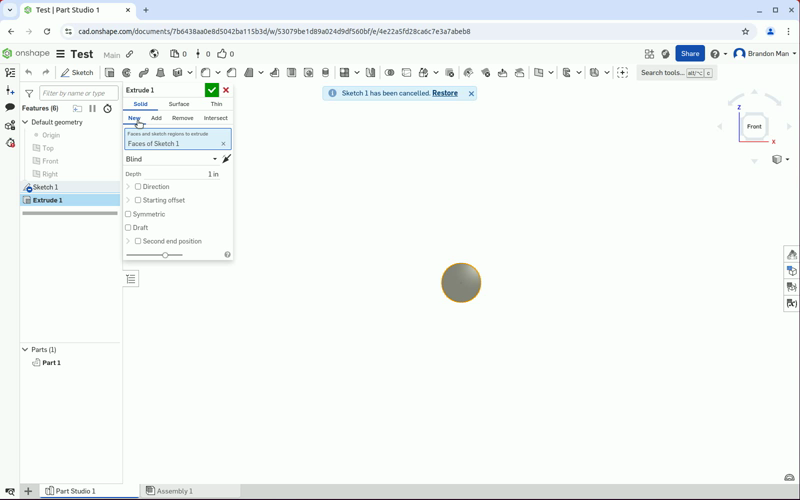
click(137, 120)
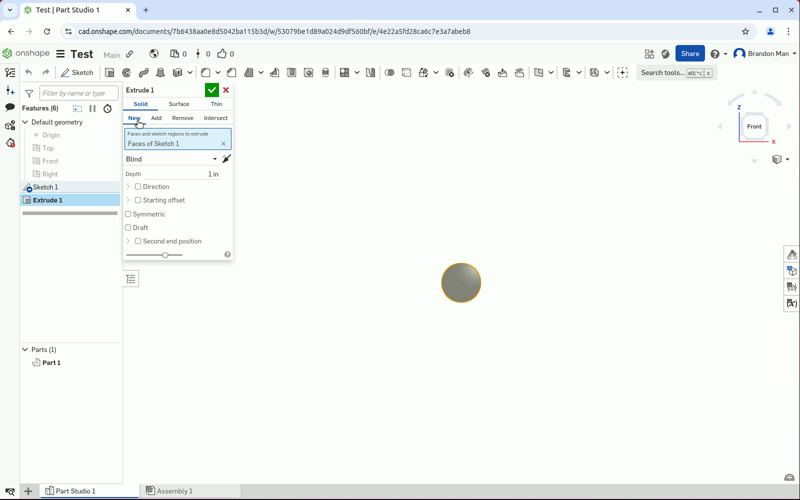
key(tab, 4)
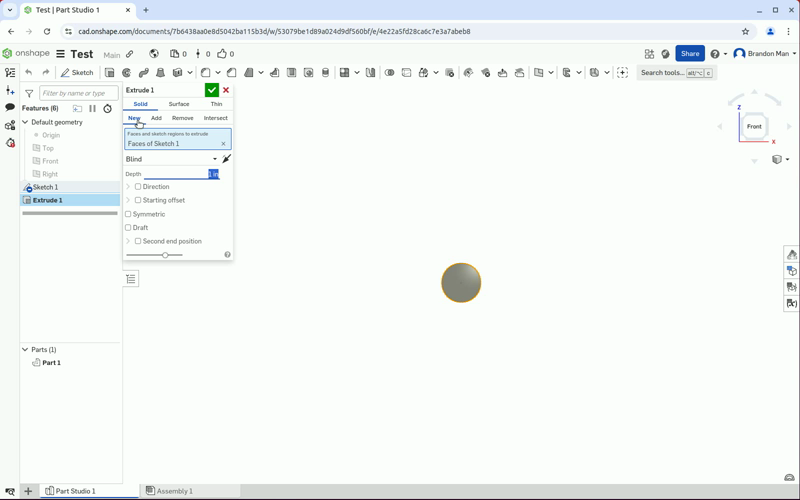
text(12.758)
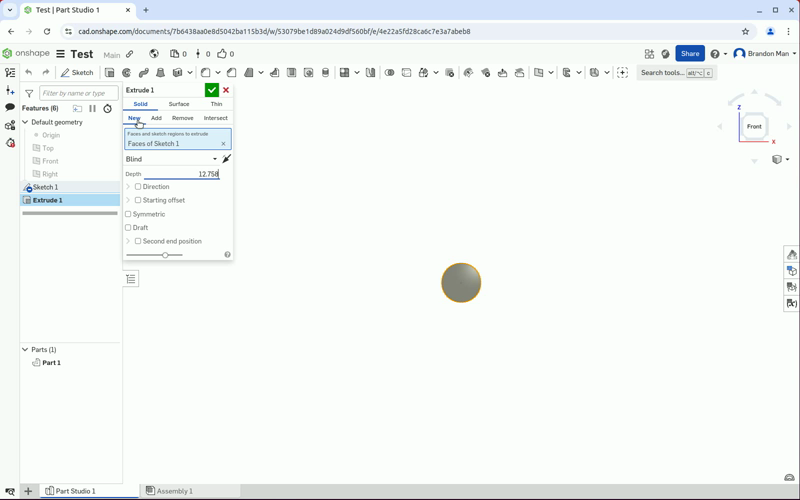
key(enter)
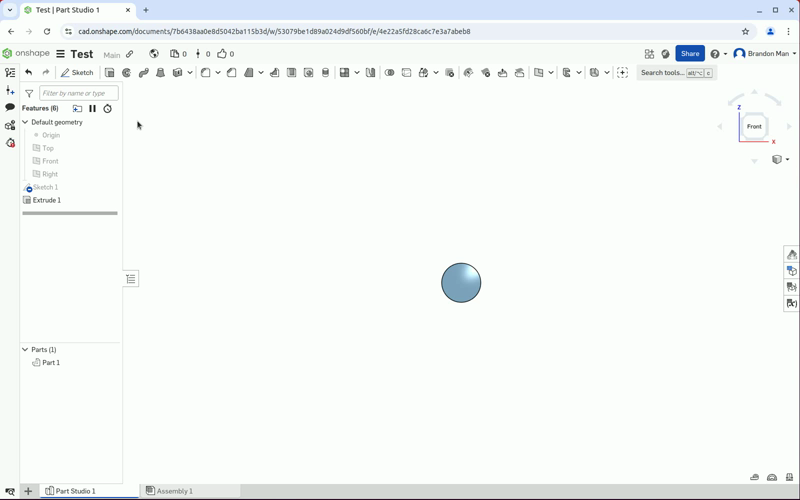
key(shift+h)
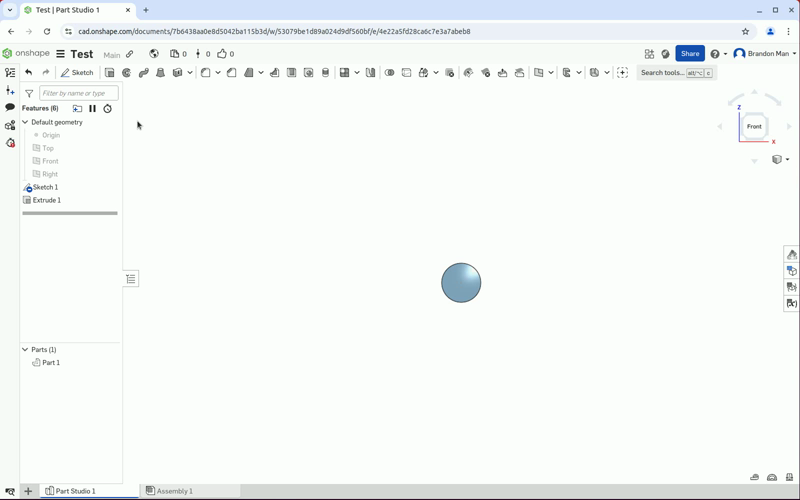
key(shift+h)
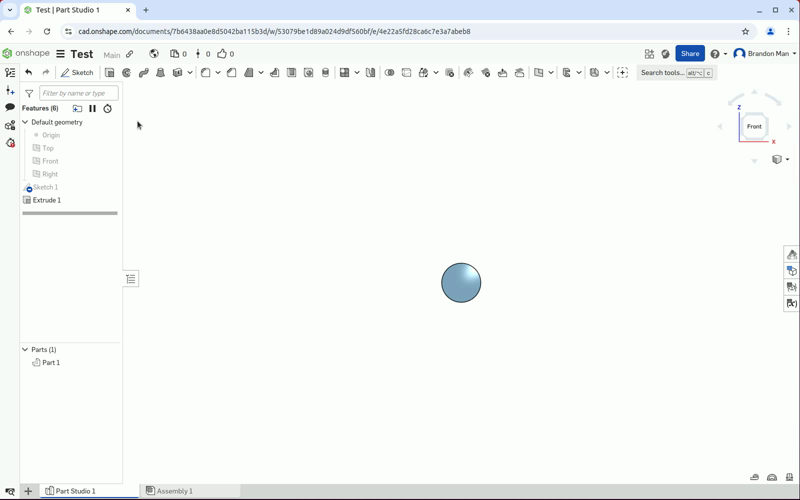
mouse_move(73, 189)
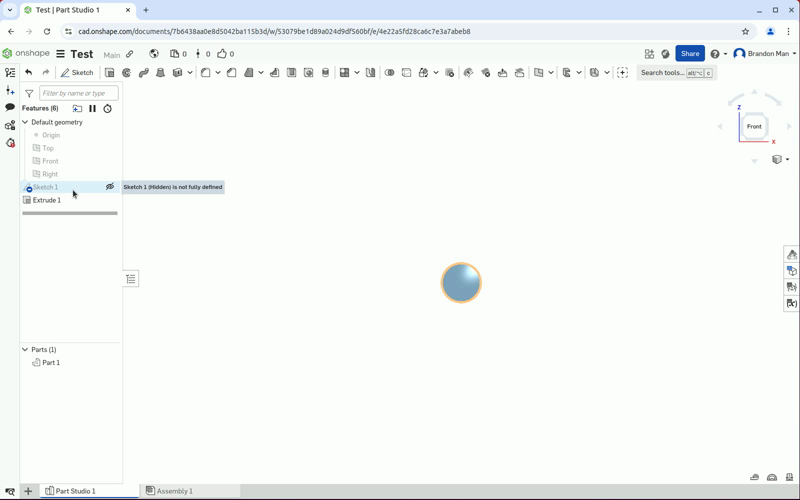
click(73, 189)
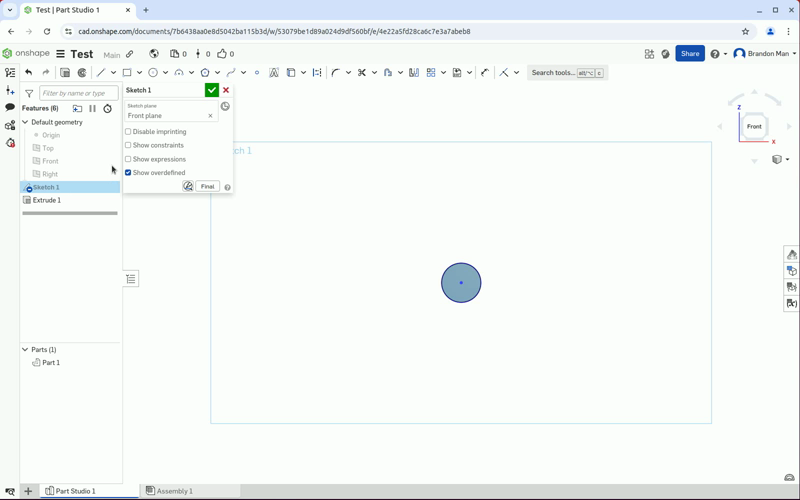
mouse_move(229, 92)
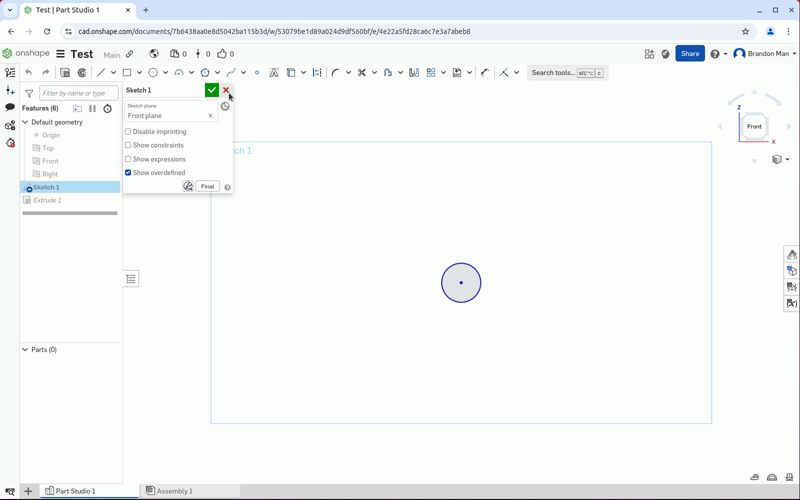
click(229, 92)
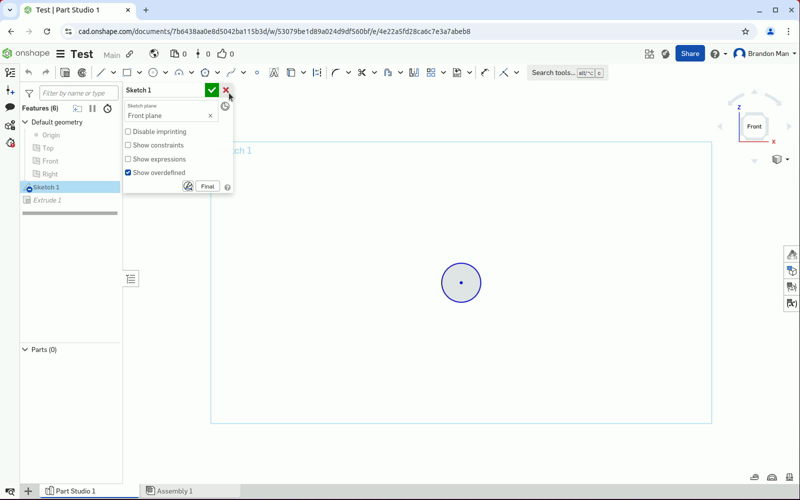
key(shift+s)
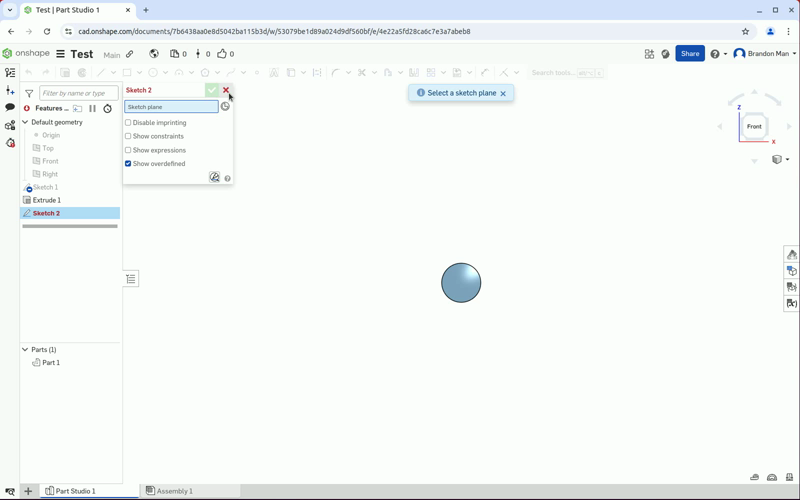
mouse_move(73, 163)
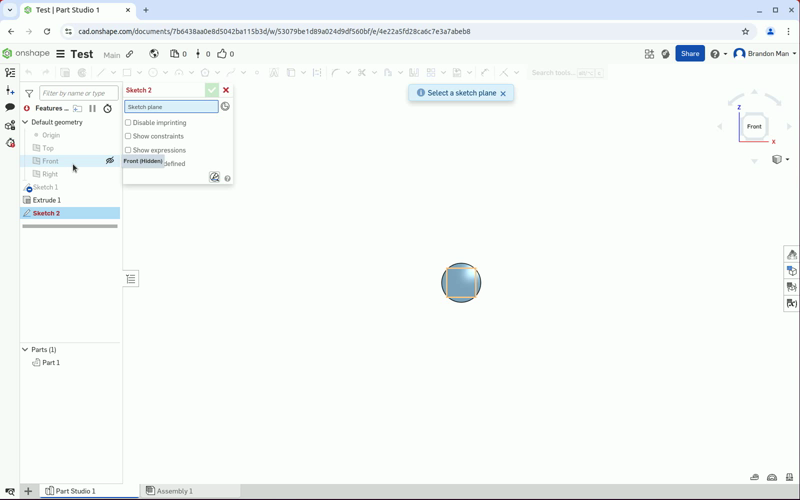
click(73, 163)
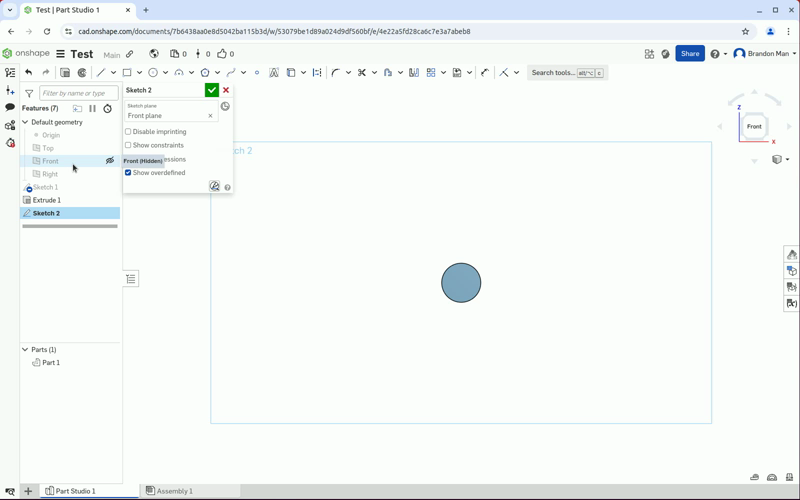
mouse_move(73, 352)
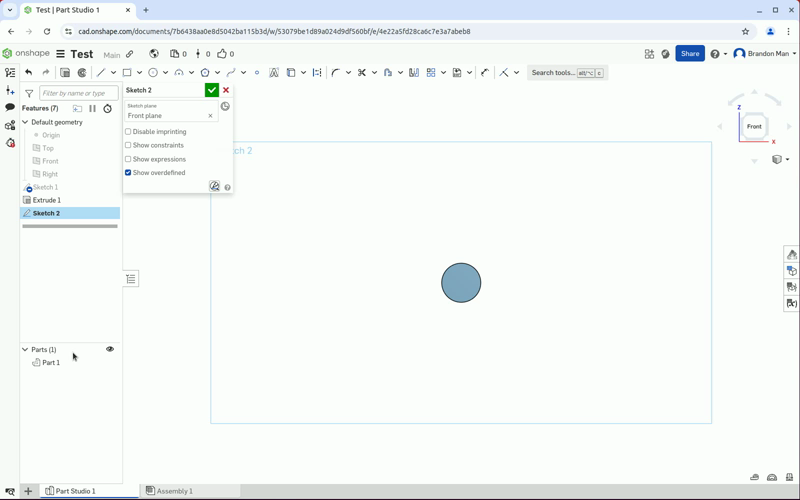
key(y)
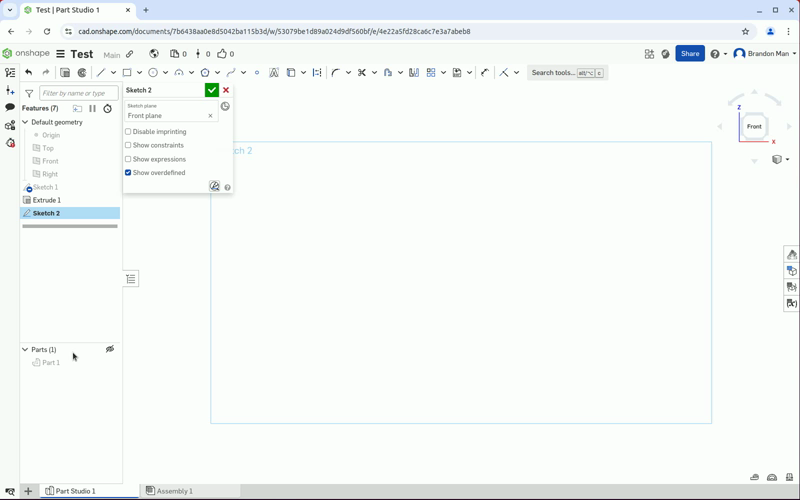
key(c)
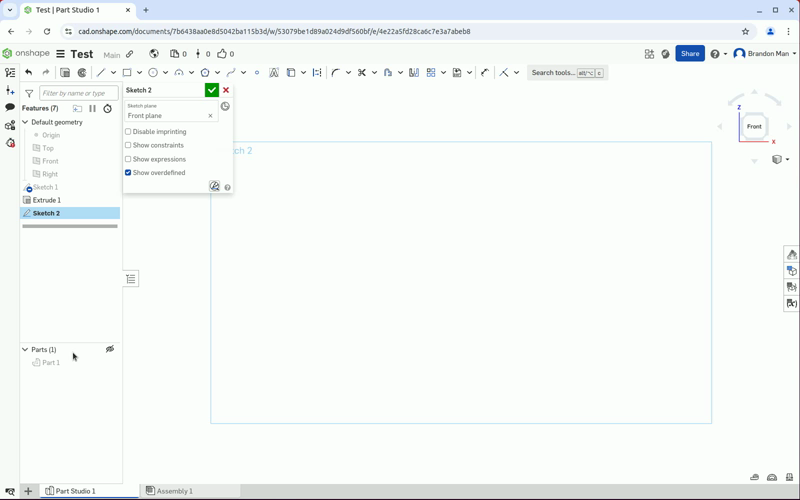
key_down(shift)
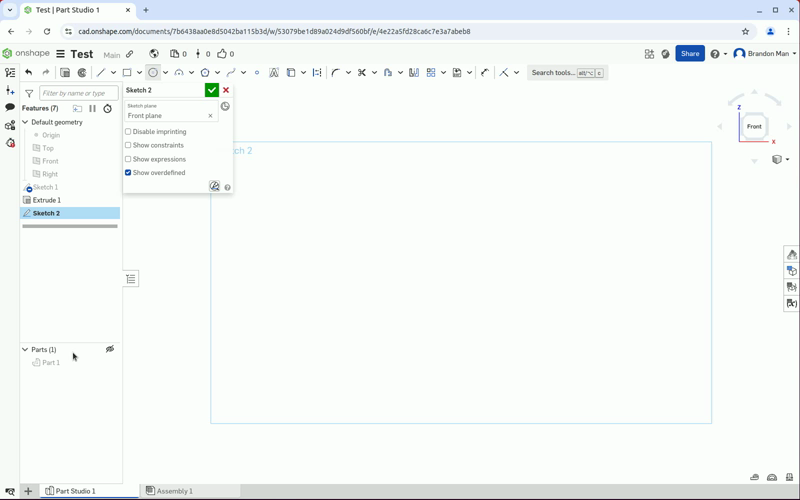
mouse_move(461, 282)
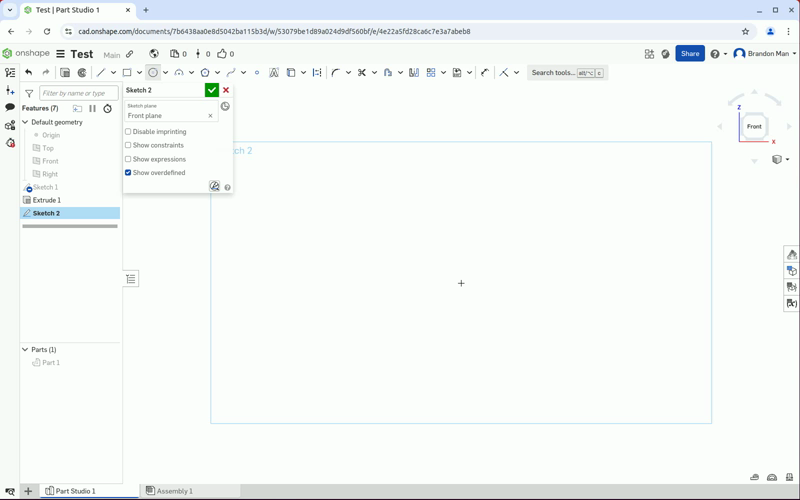
click(461, 282)
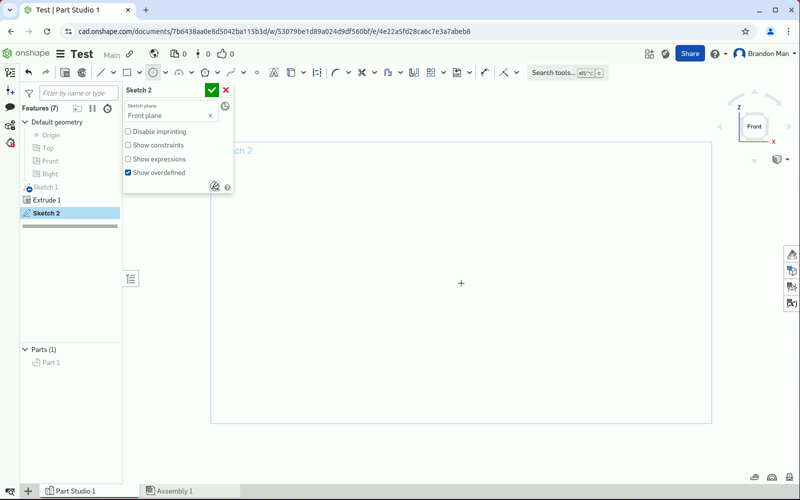
key_up(shift)
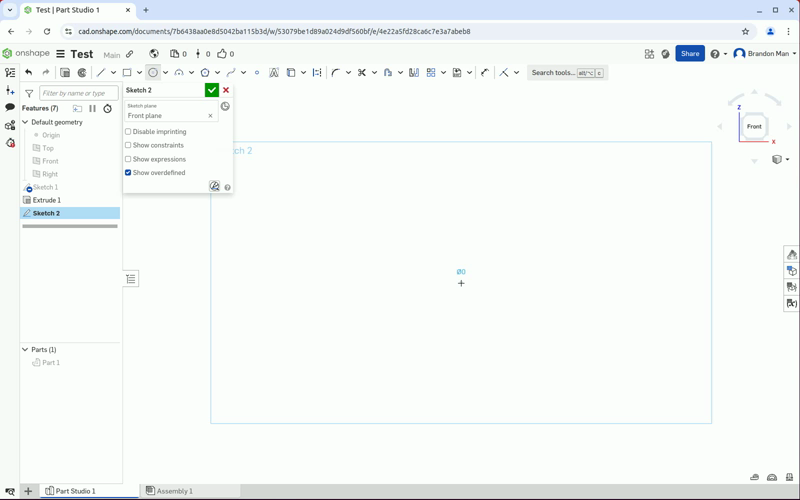
mouse_move(499, 282)
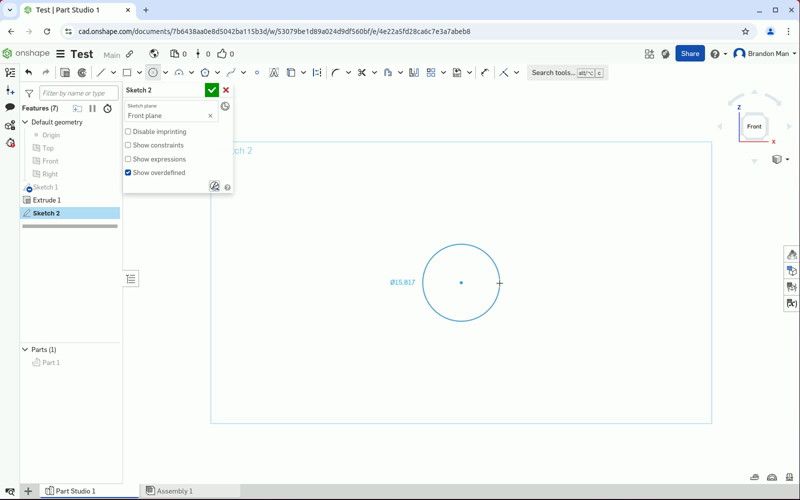
click(499, 282)
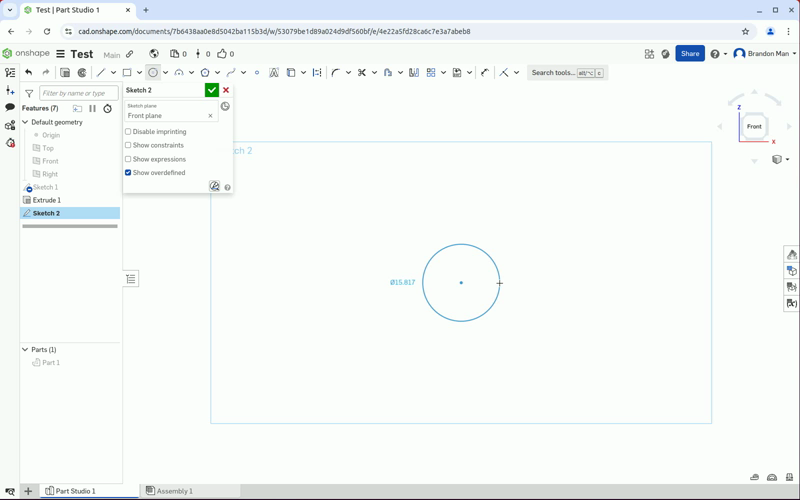
key(esc)
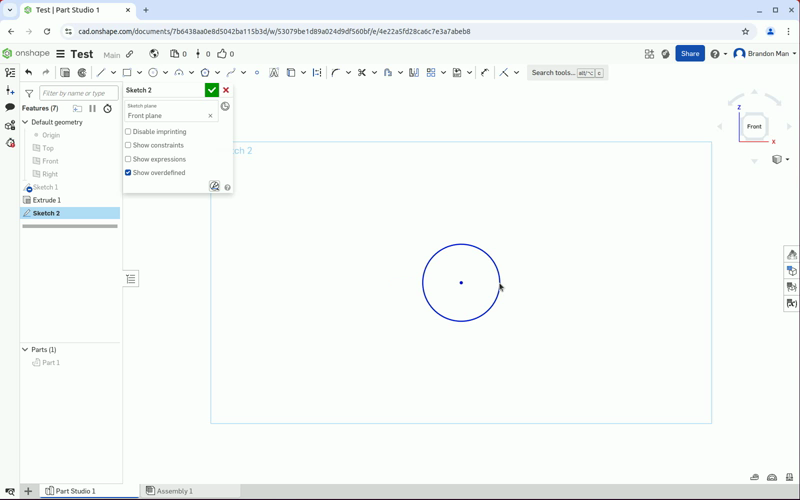
mouse_move(427, 286)
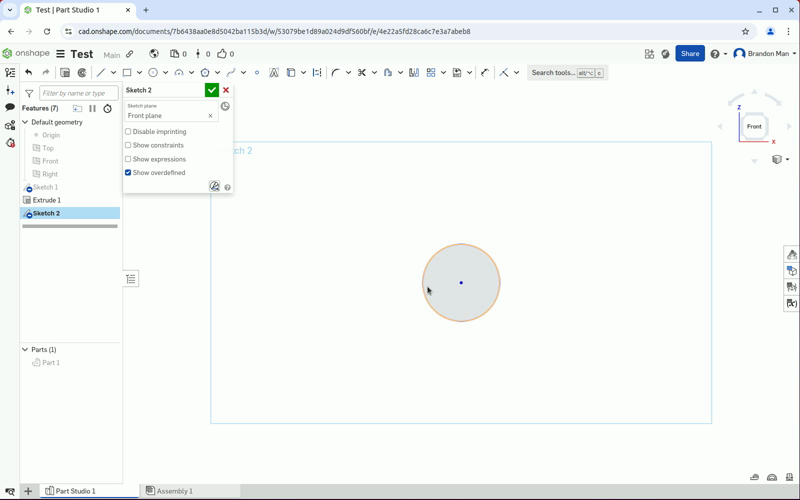
click(427, 286)
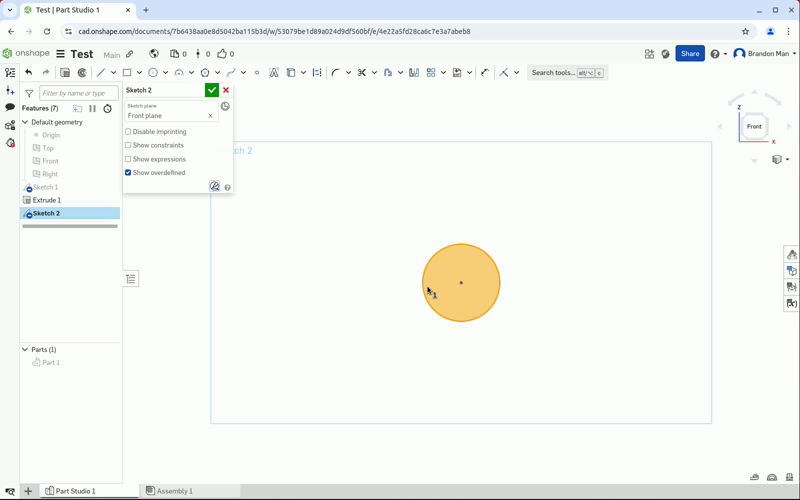
mouse_move(73, 352)
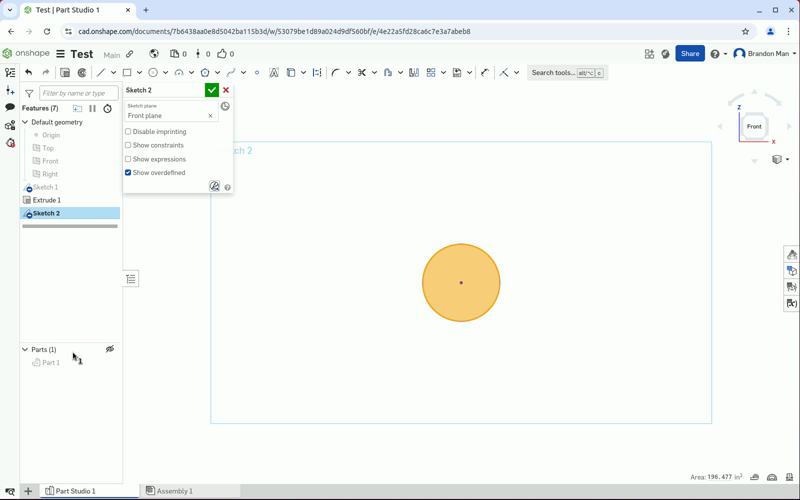
key(shift+y)
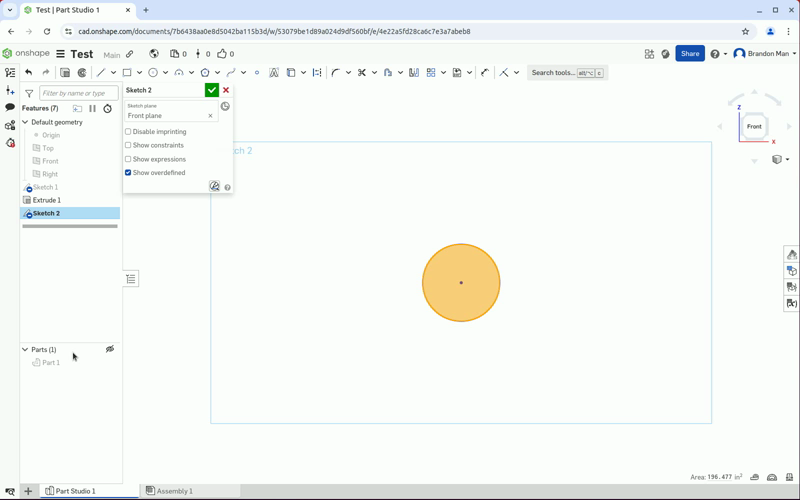
key(shift+e)
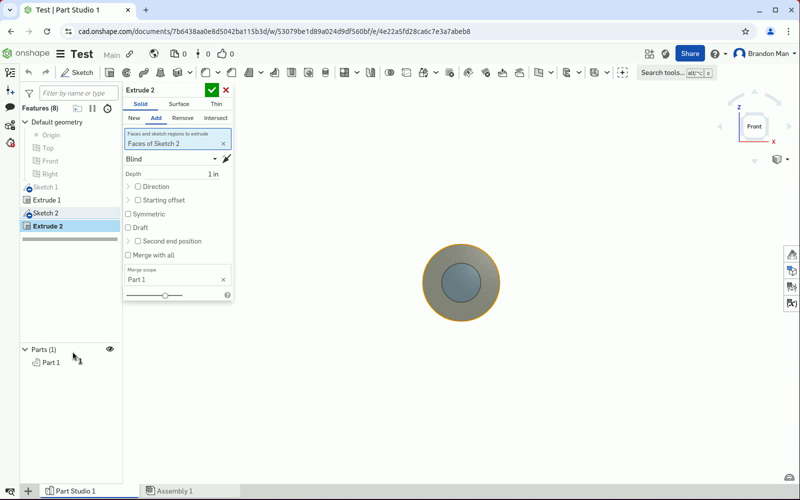
mouse_move(143, 106)
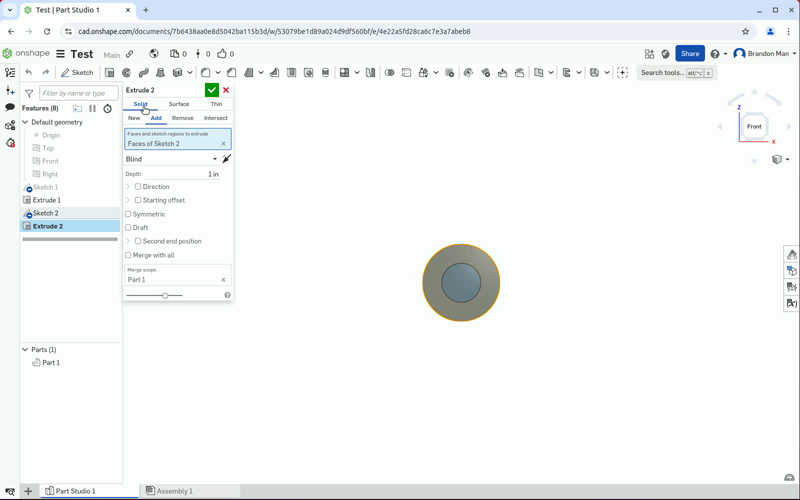
click(143, 106)
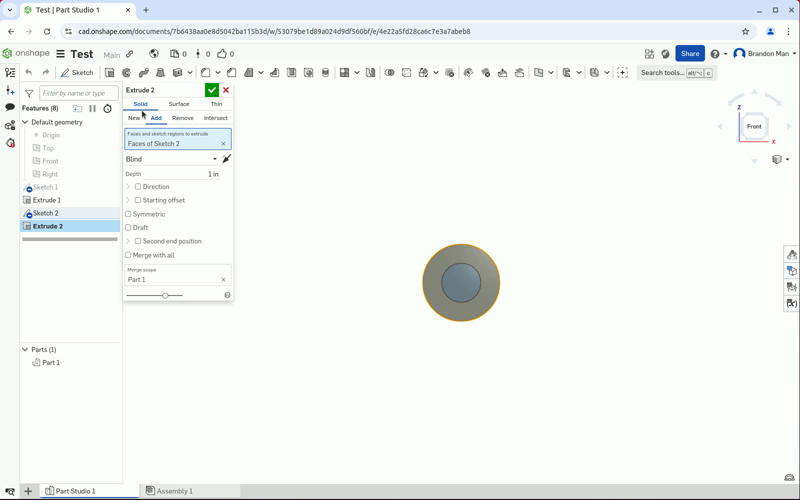
mouse_move(137, 120)
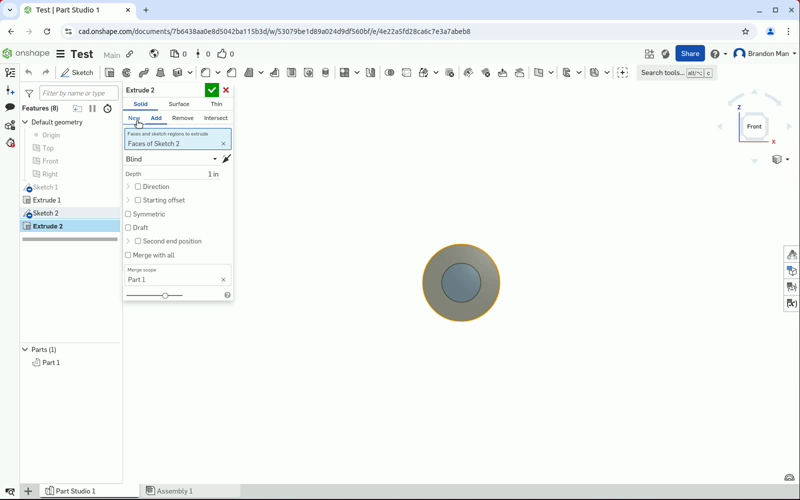
click(137, 120)
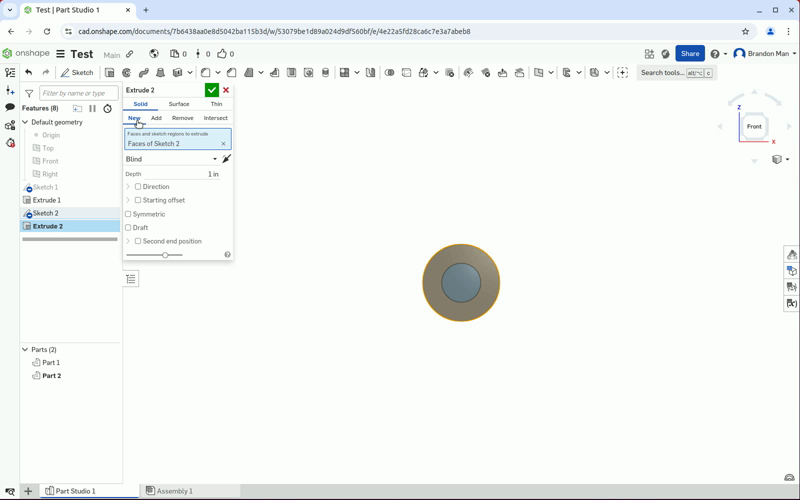
key(tab, 4)
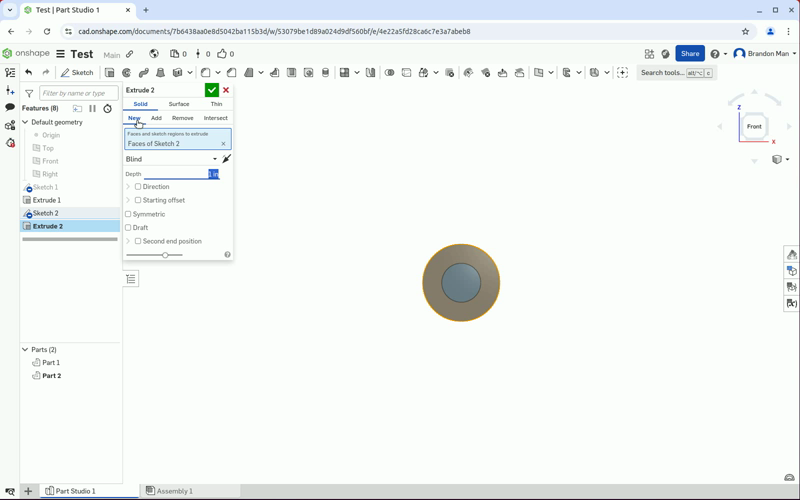
text(-10.351)
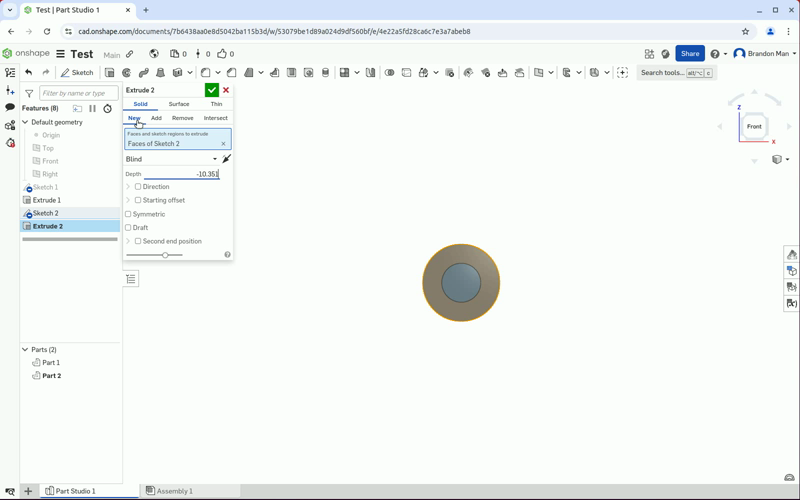
key(enter)
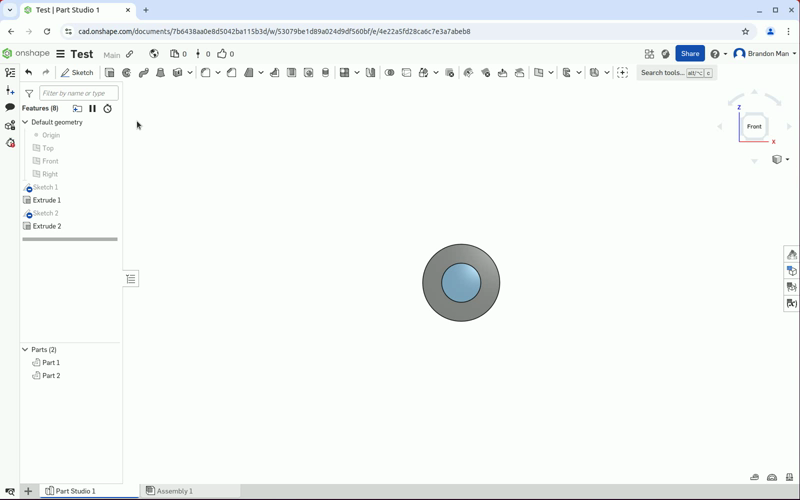
key(shift+h)
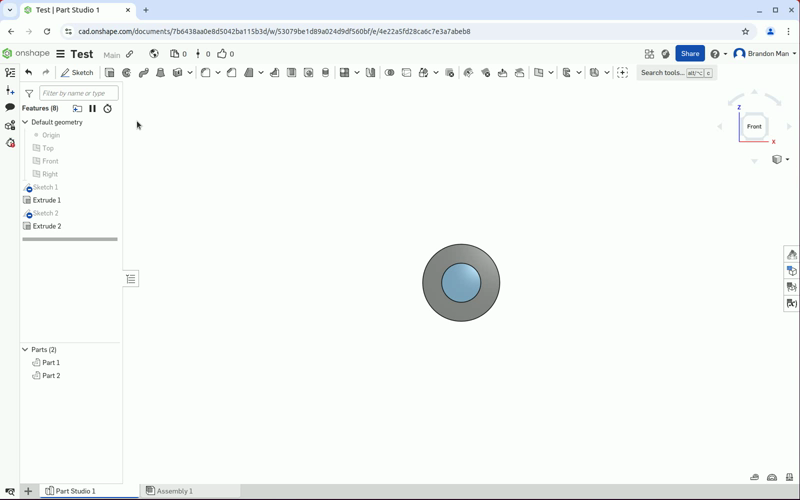
key(shift+h)
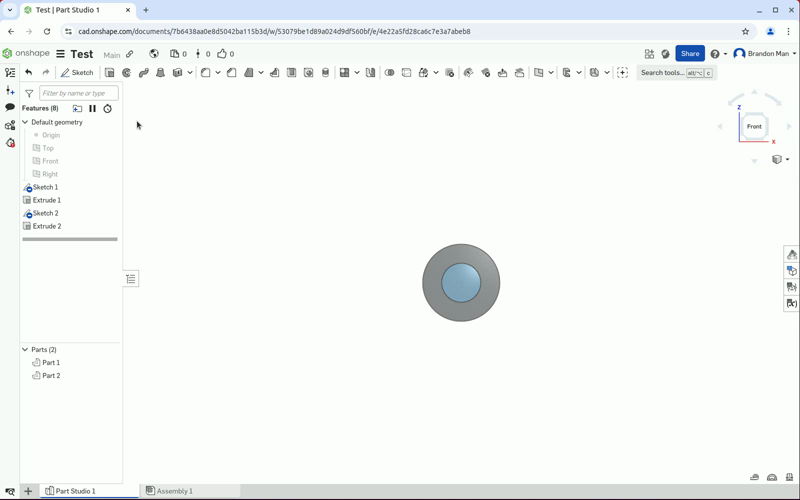
key(shift+7)
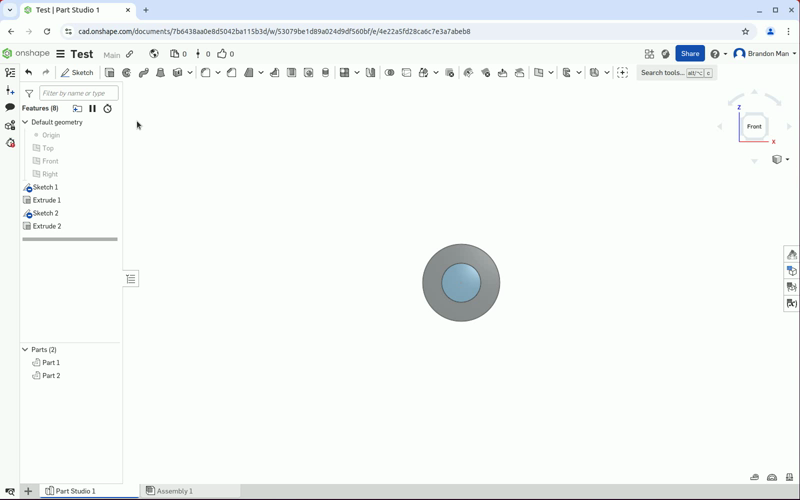
key(left, 2)
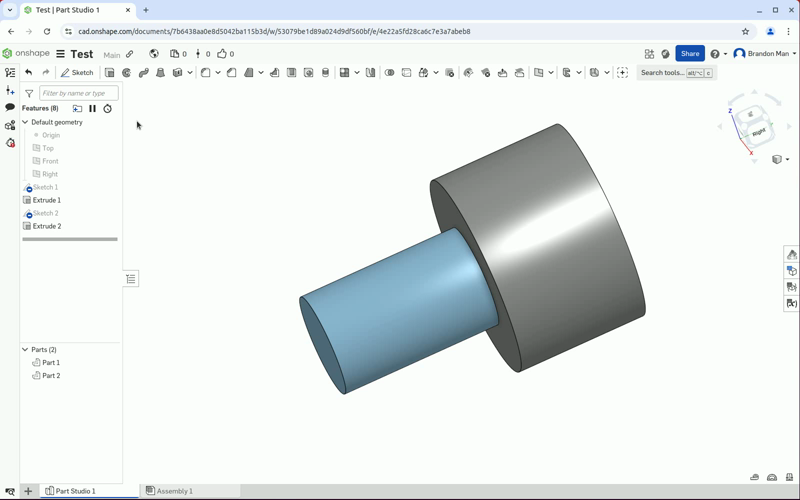
key(down, 2)
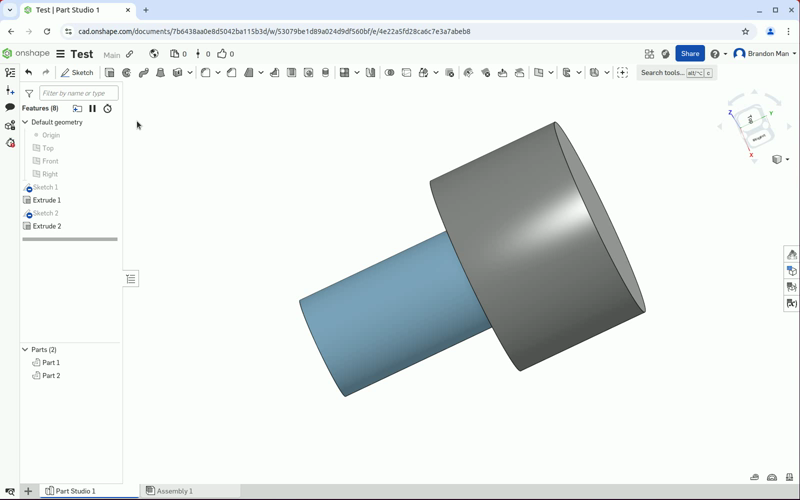
key(up, 2)
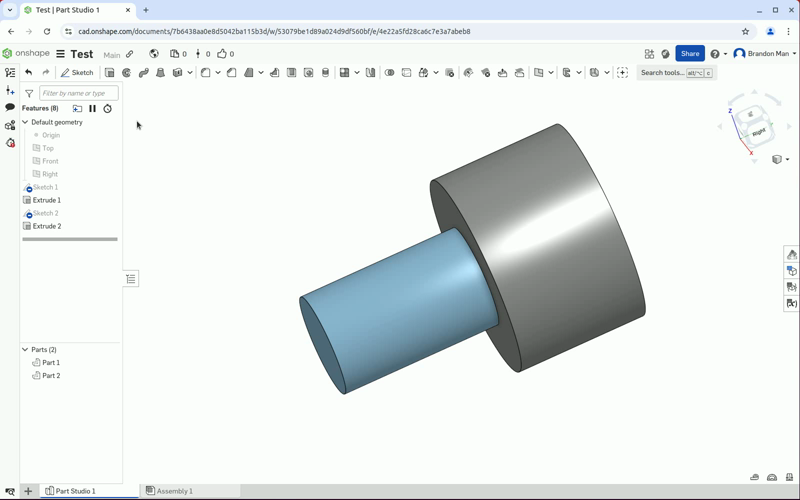
key(right, 2)
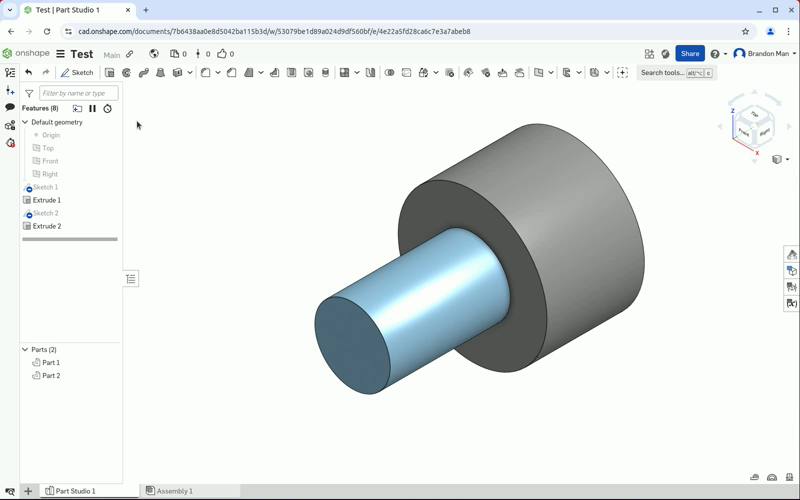
mouse_move(73, 189)
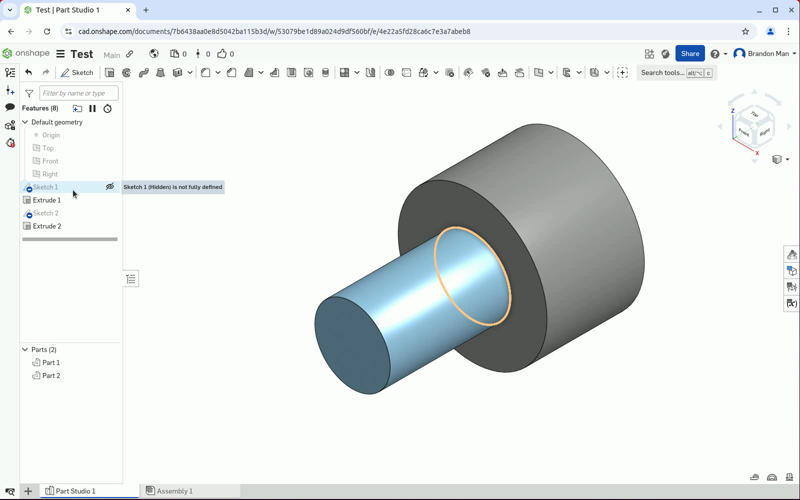
click(73, 189)